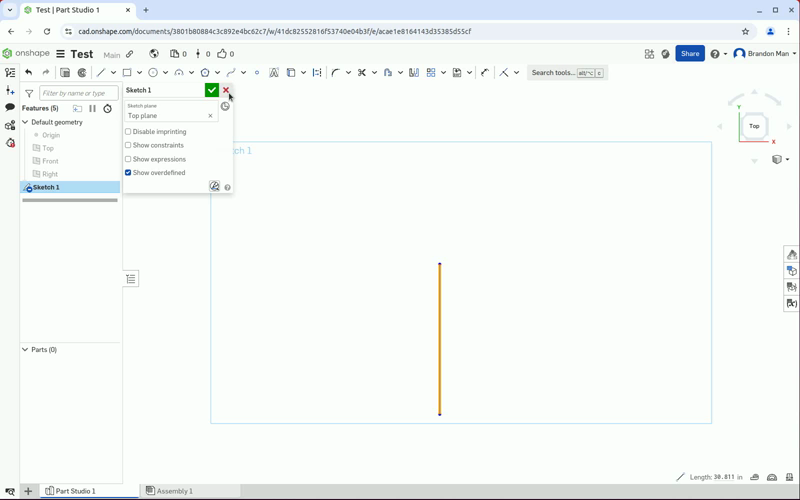
key(shift+h)
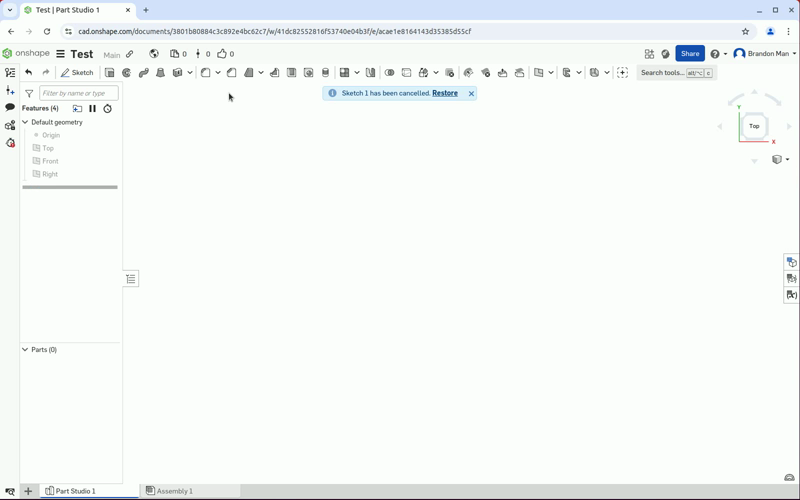
mouse_move(73, 352)
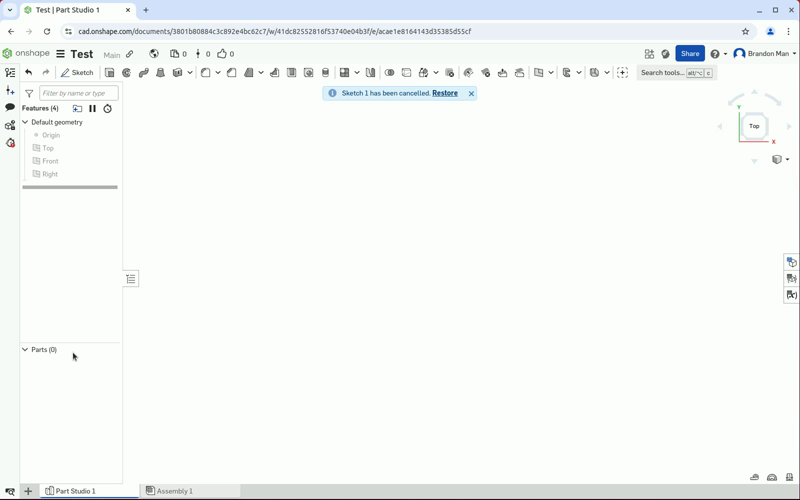
key(y)
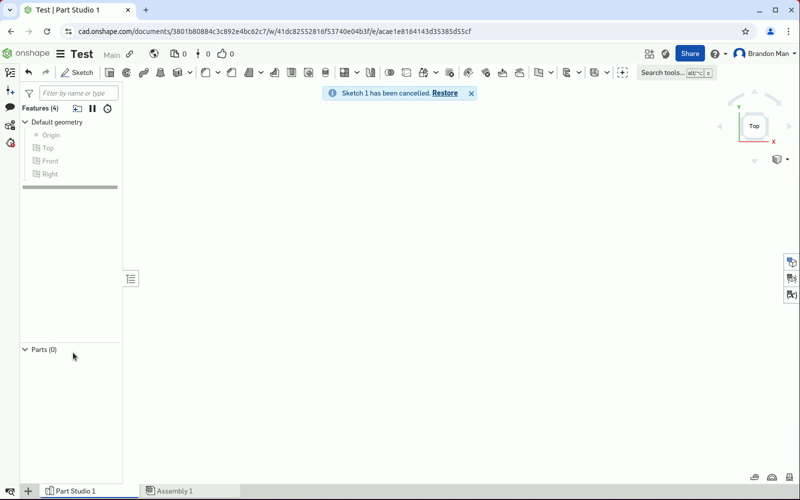
key(shift+p)
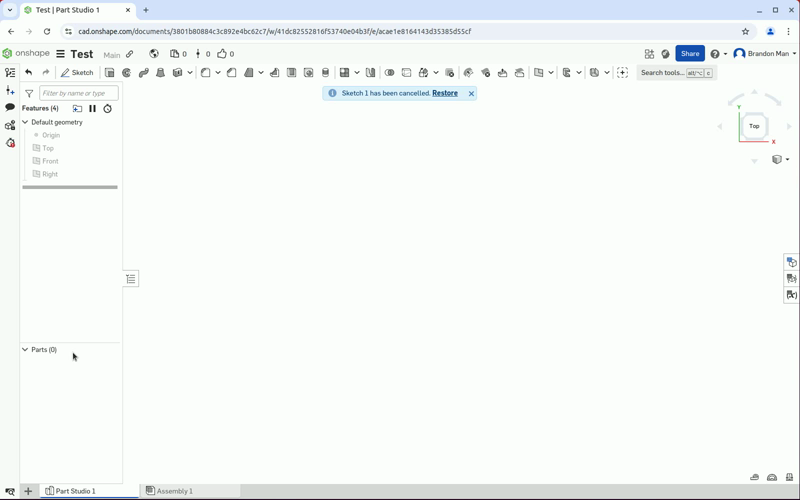
key(space)
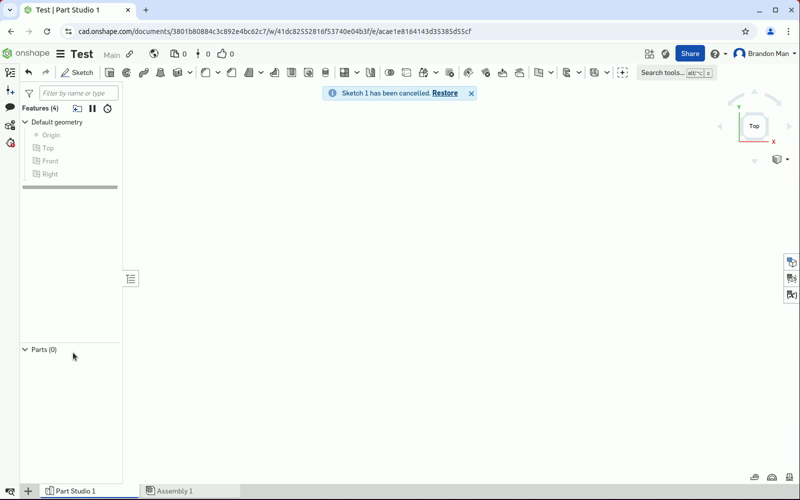
key_down(shift)
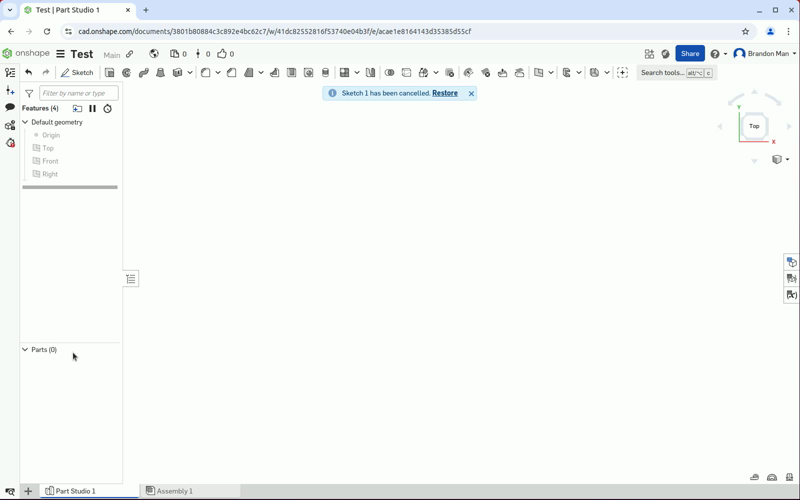
key(up)
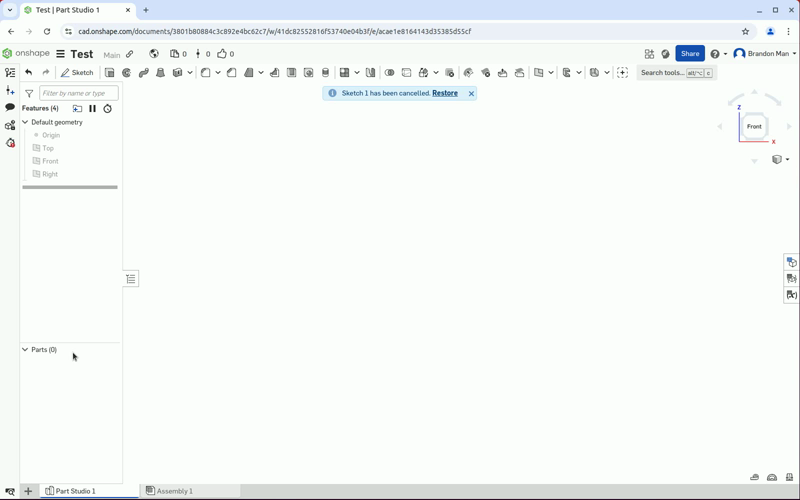
key_up(shift)
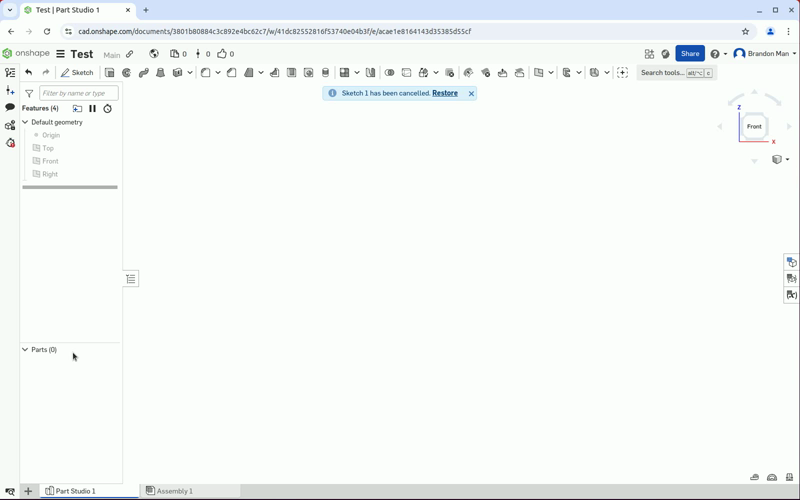
mouse_move(73, 352)
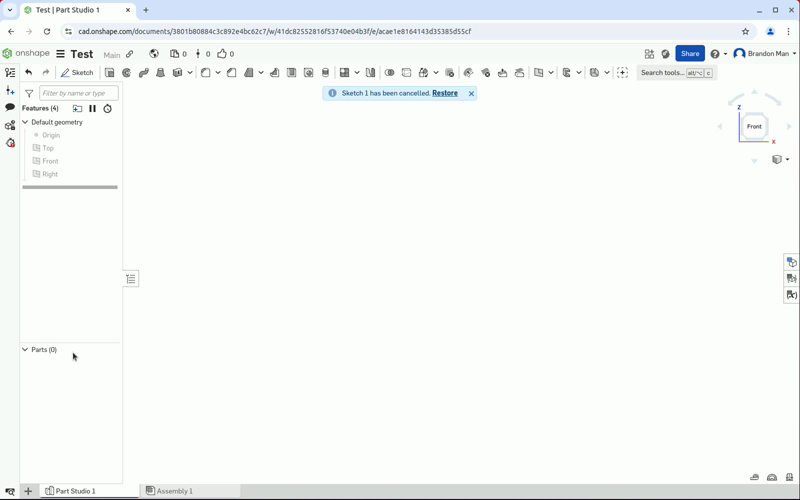
key(shift+y)
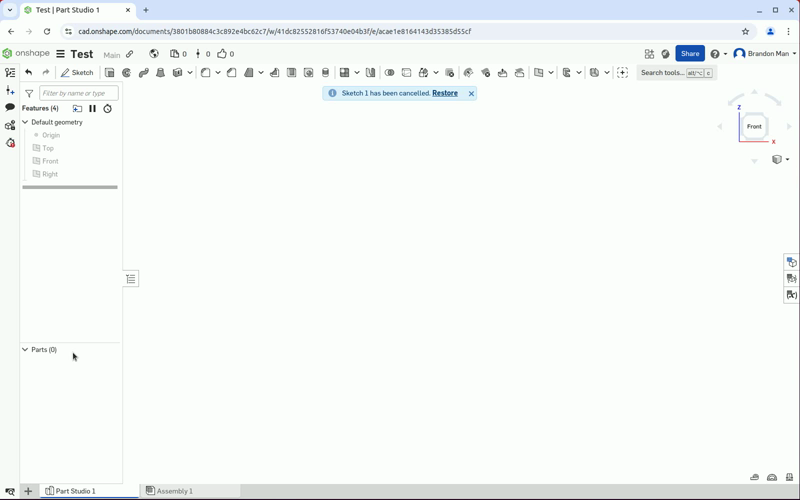
key(shift+s)
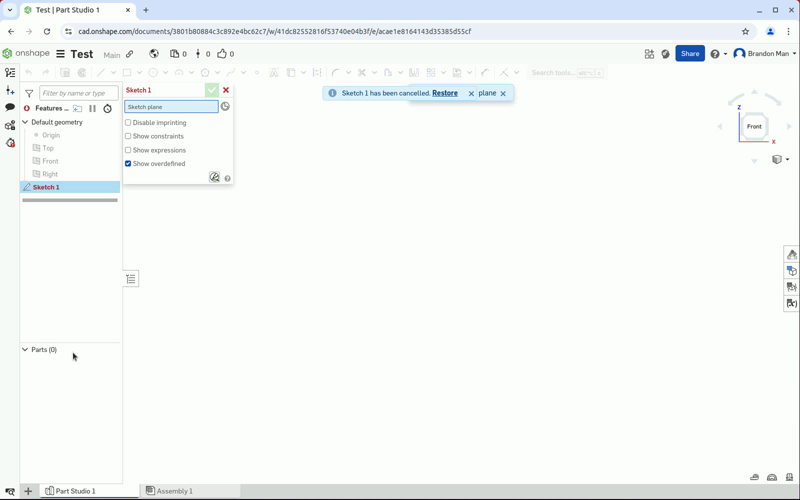
mouse_move(73, 163)
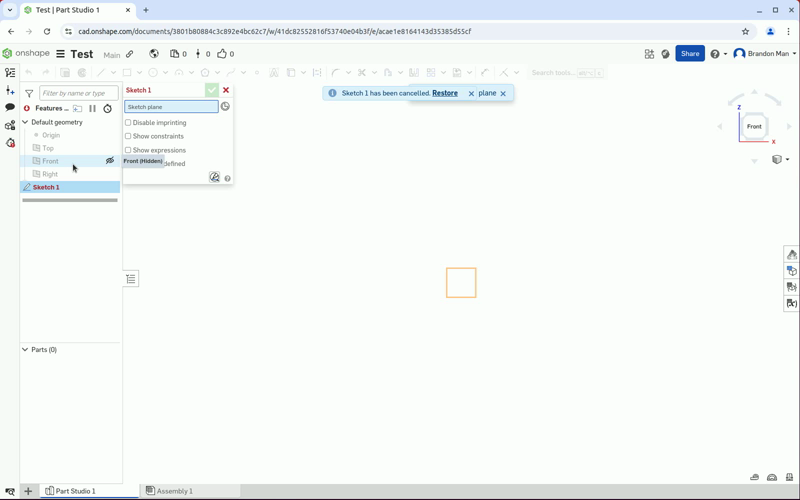
click(73, 163)
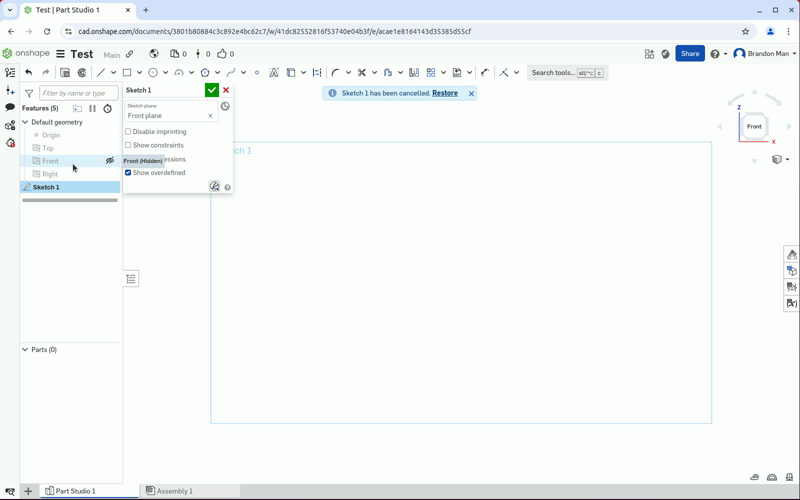
mouse_move(73, 352)
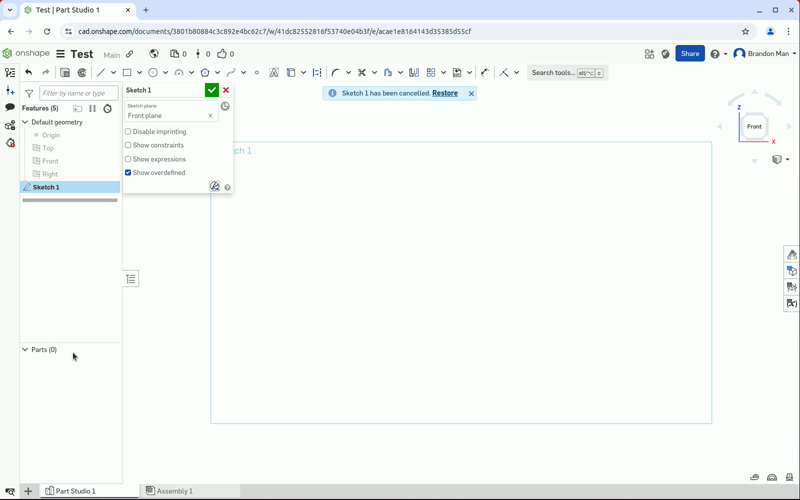
key(y)
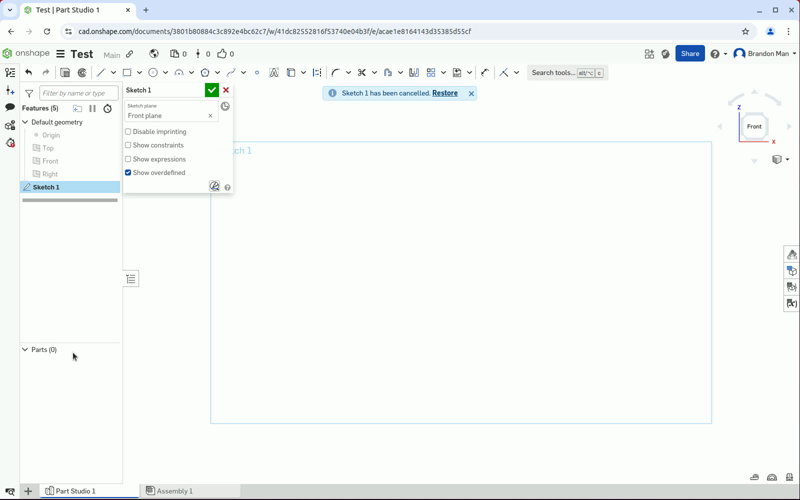
key(l)
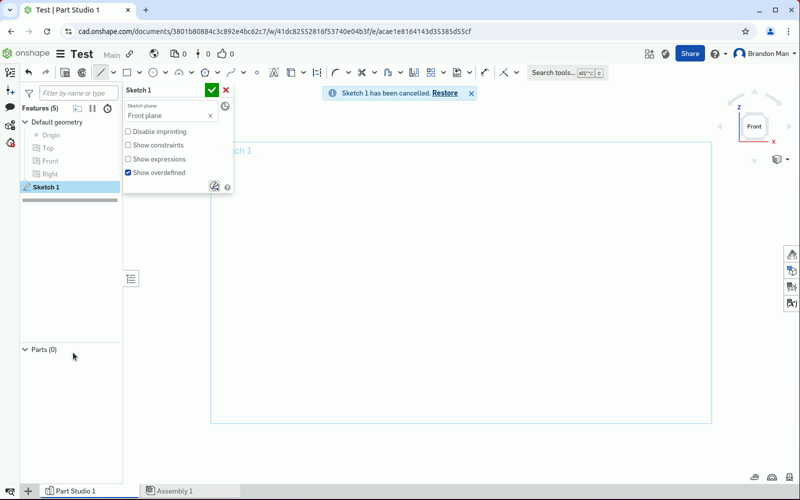
key_down(shift)
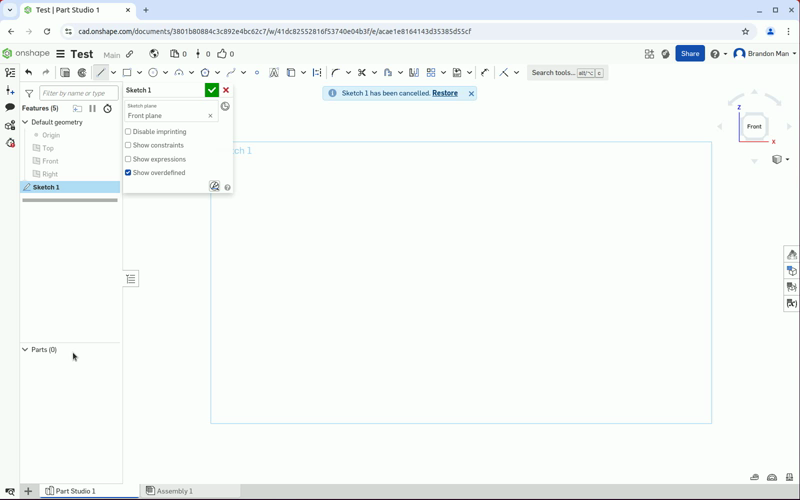
mouse_move(460, 282)
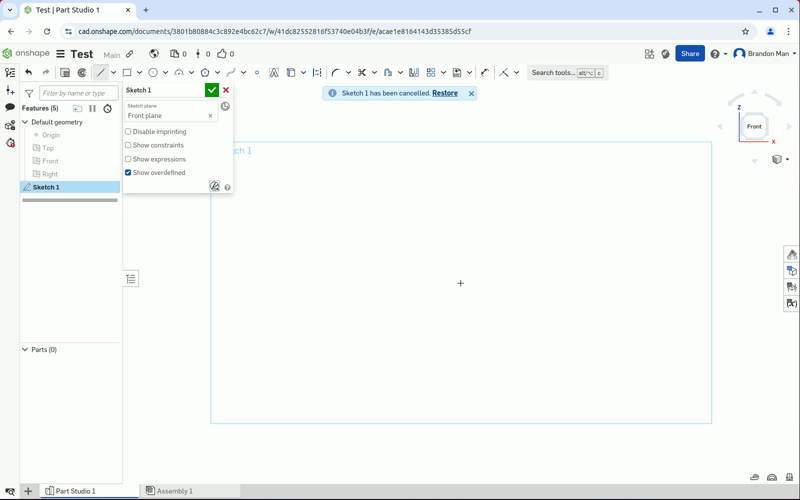
click(460, 282)
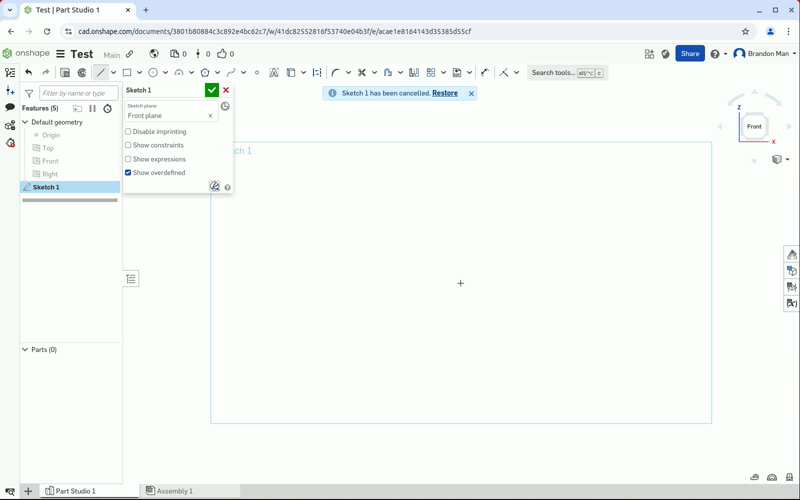
key_up(shift)
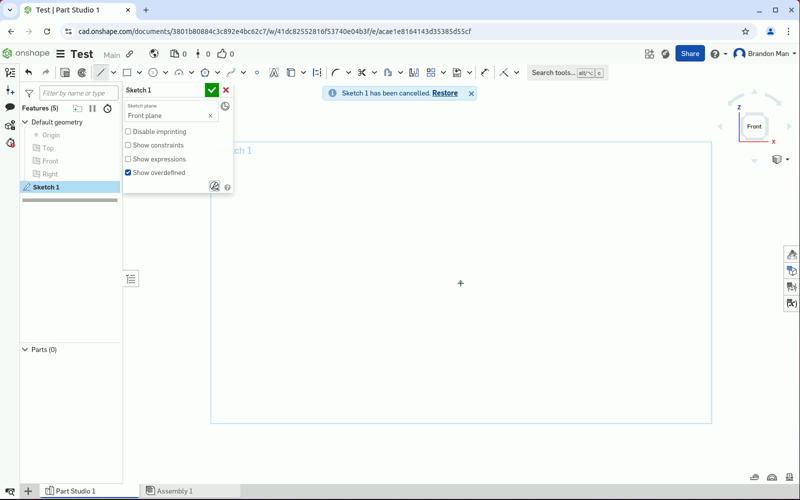
key_down(shift)
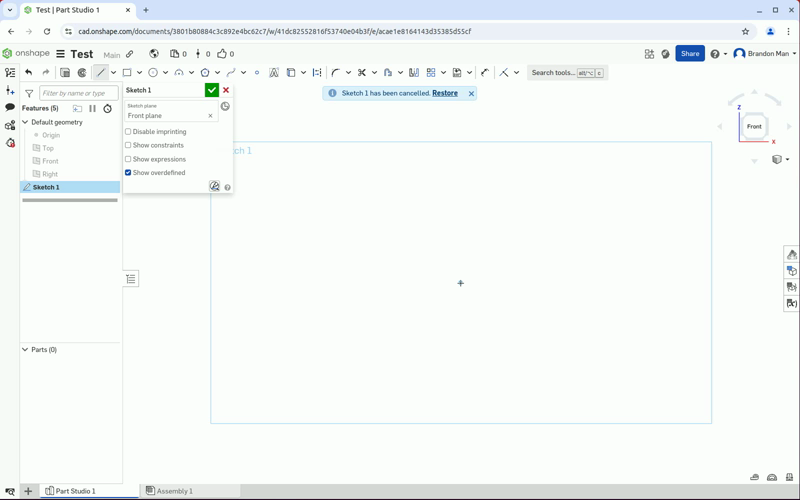
mouse_move(573, 282)
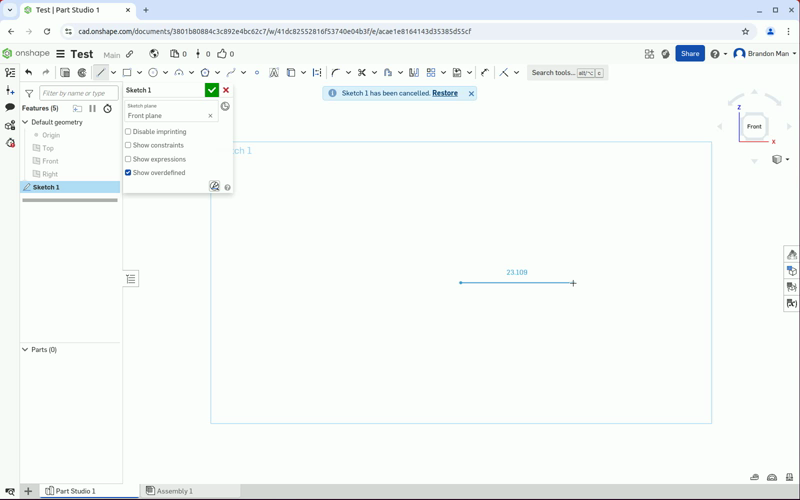
click(573, 282)
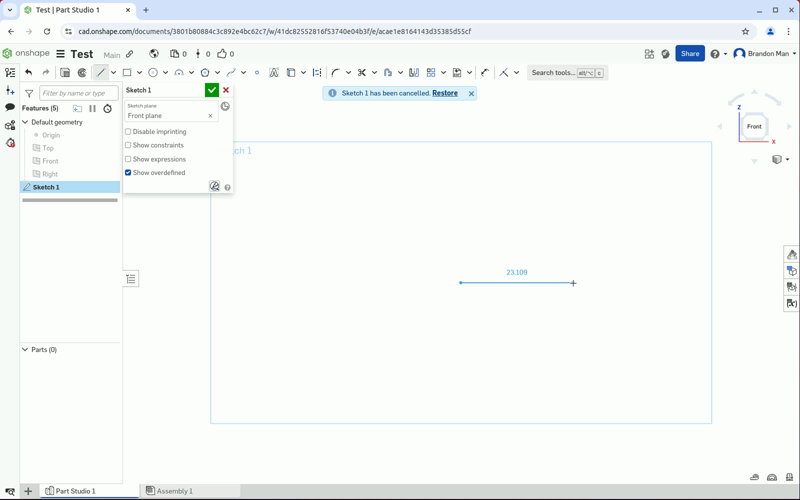
key_up(shift)
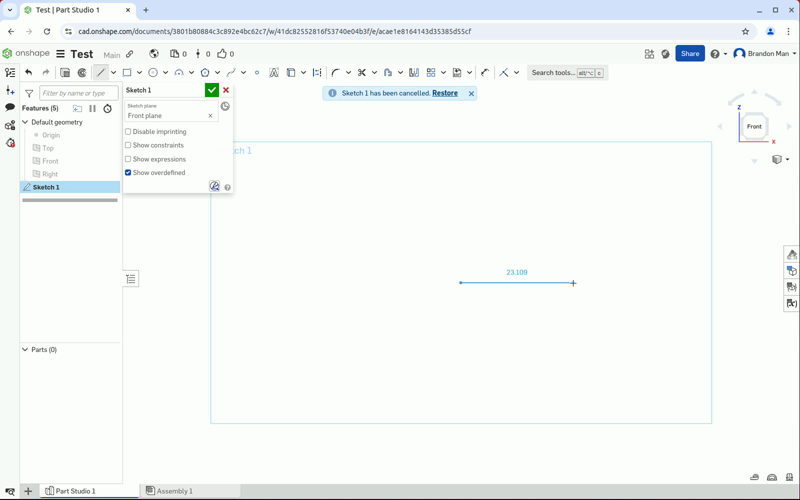
key_down(shift)
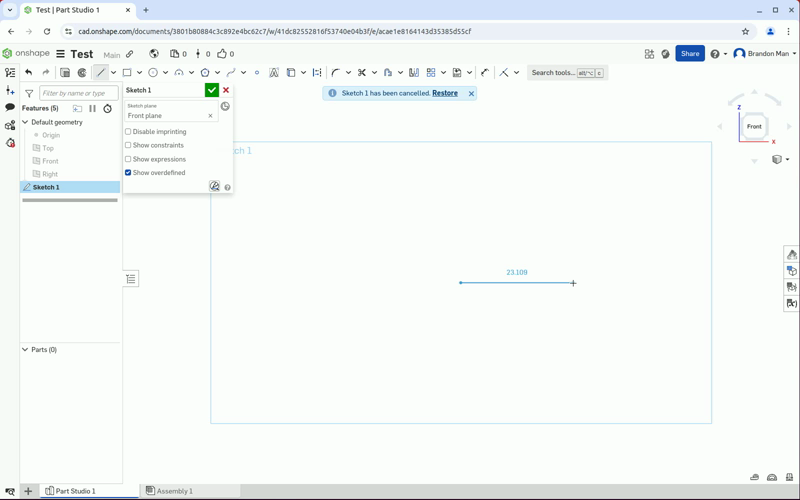
mouse_move(589, 282)
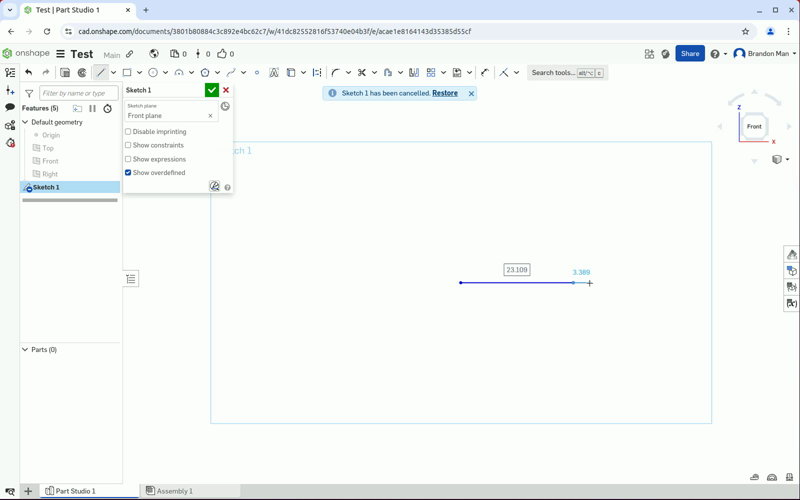
mouse_move(573, 252)
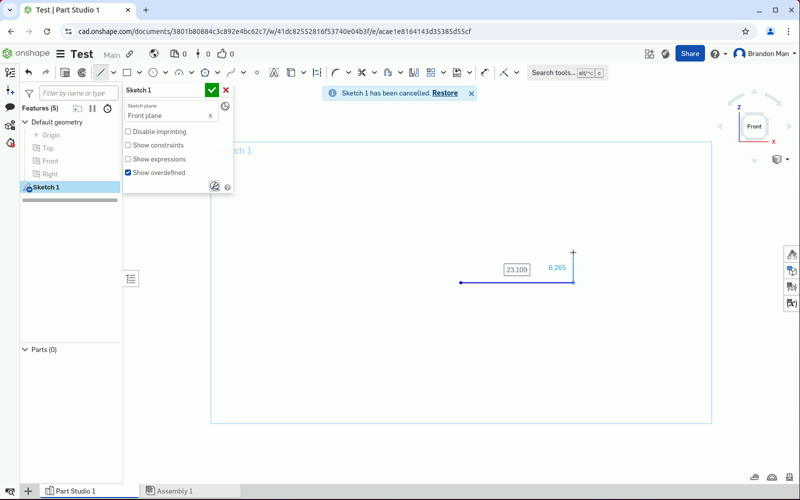
click(573, 252)
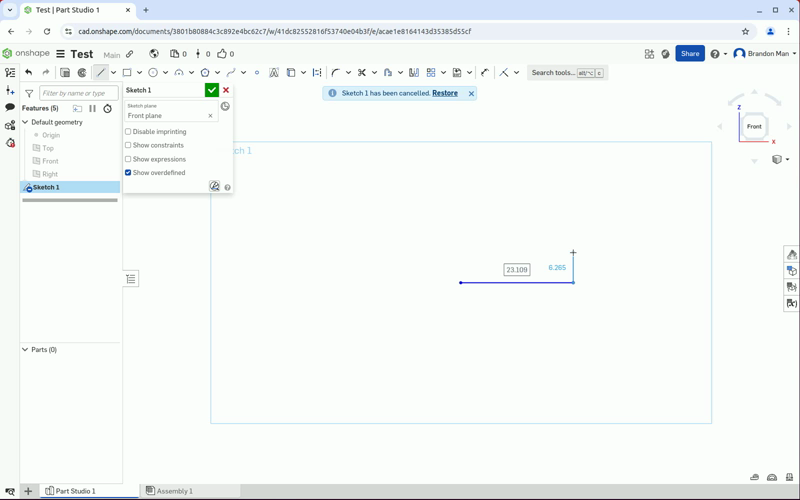
key_up(shift)
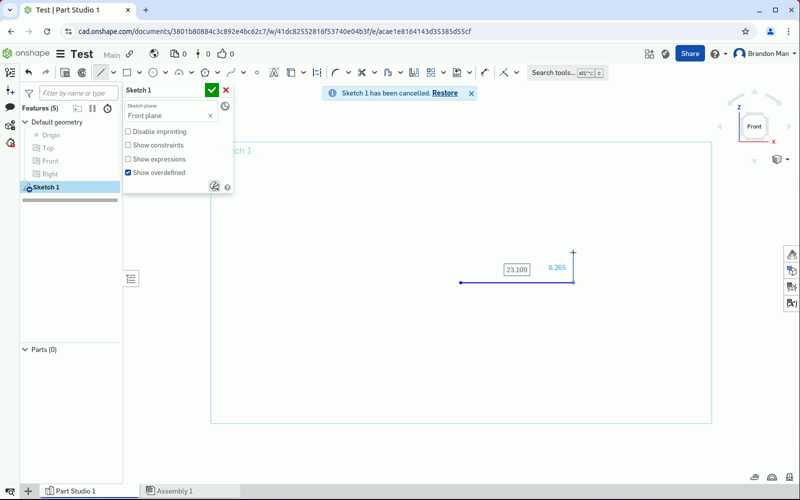
key_down(shift)
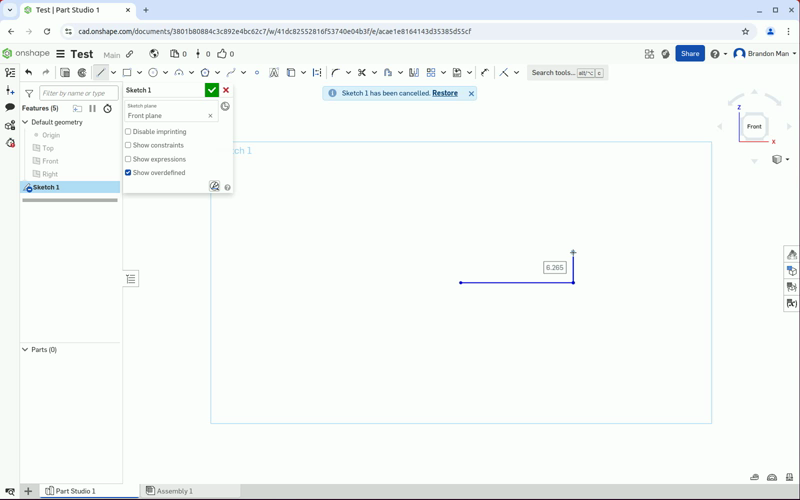
mouse_move(460, 252)
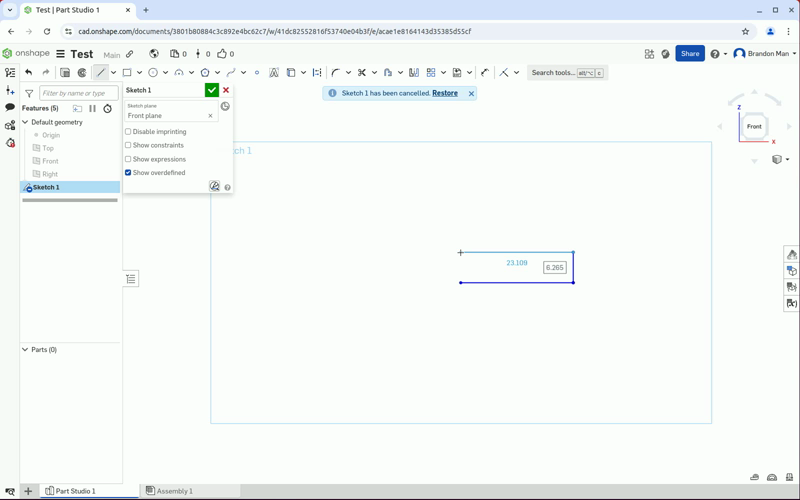
click(460, 252)
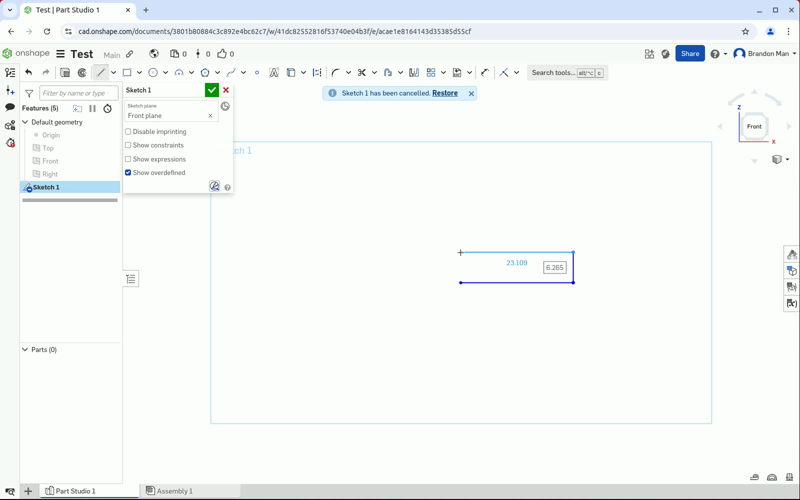
key_up(shift)
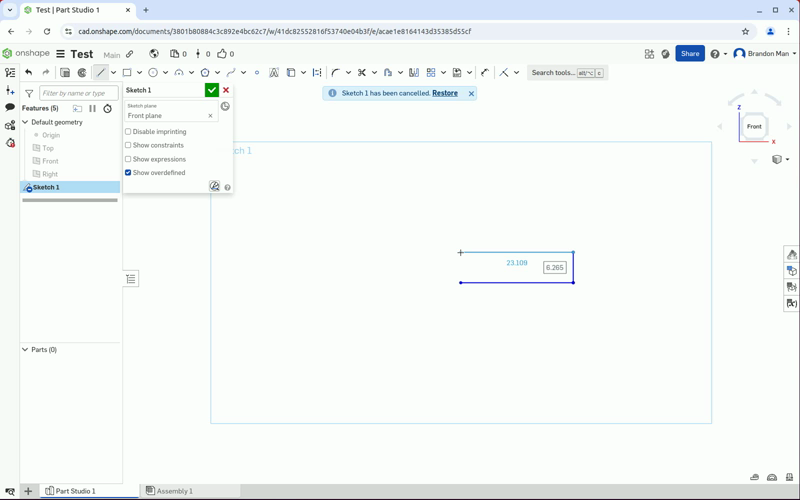
mouse_move(490, 252)
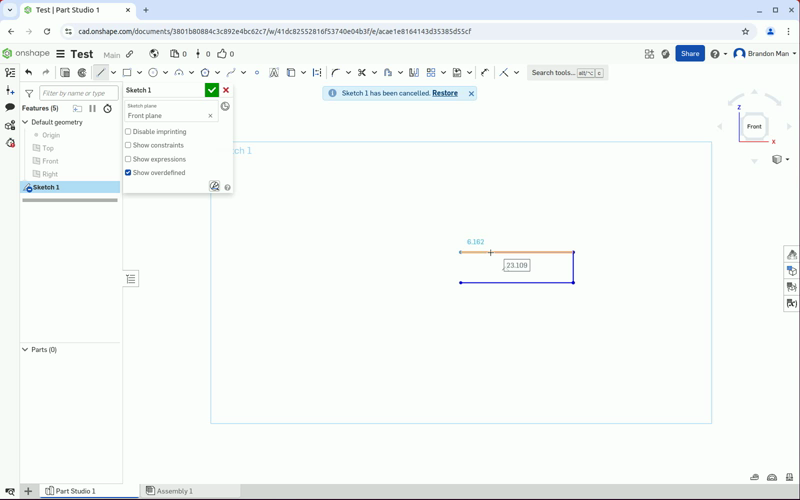
key_down(shift)
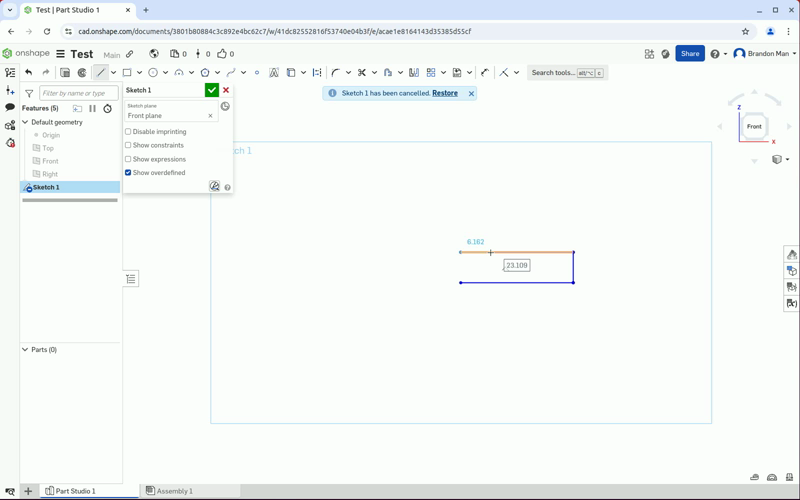
mouse_move(460, 282)
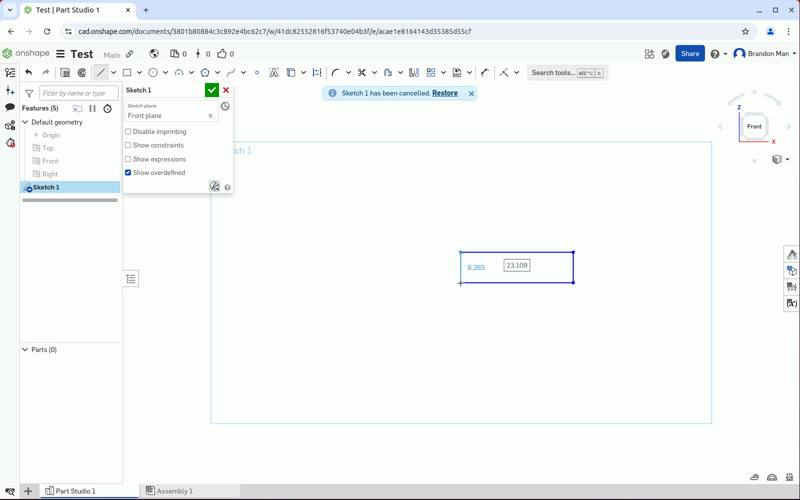
key_up(shift)
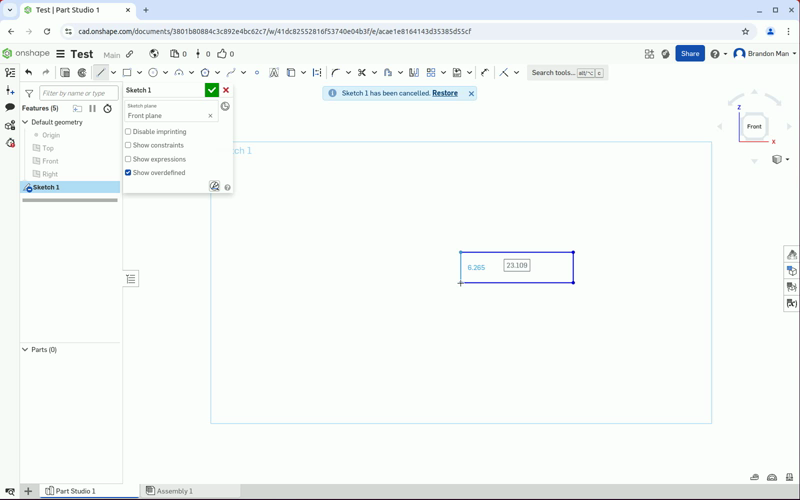
click(460, 282)
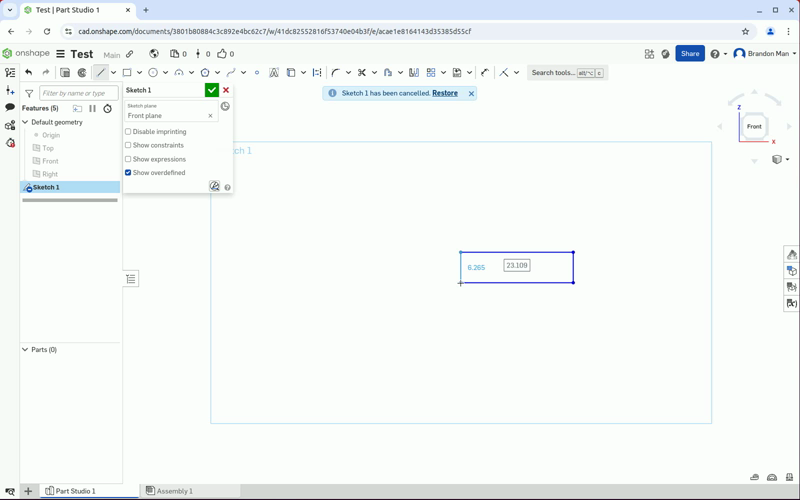
key(esc)
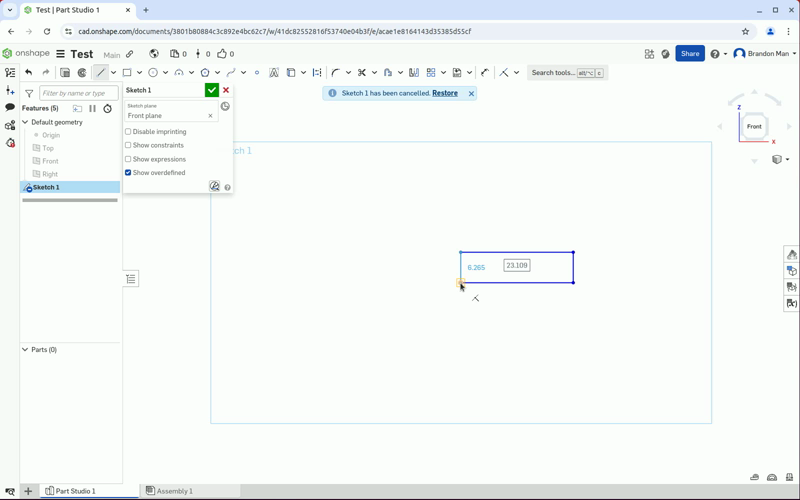
mouse_move(521, 275)
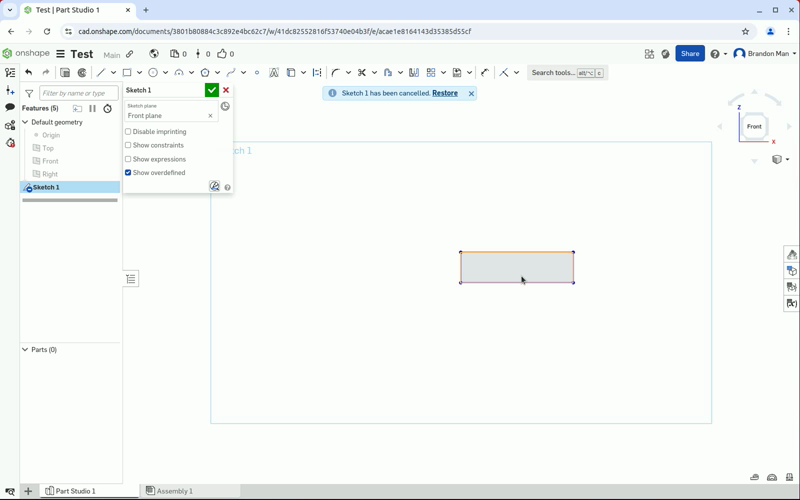
click(521, 275)
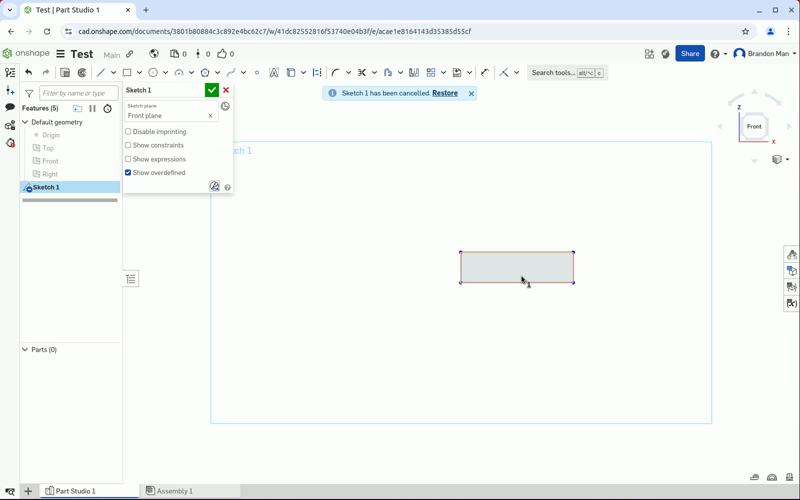
mouse_move(73, 352)
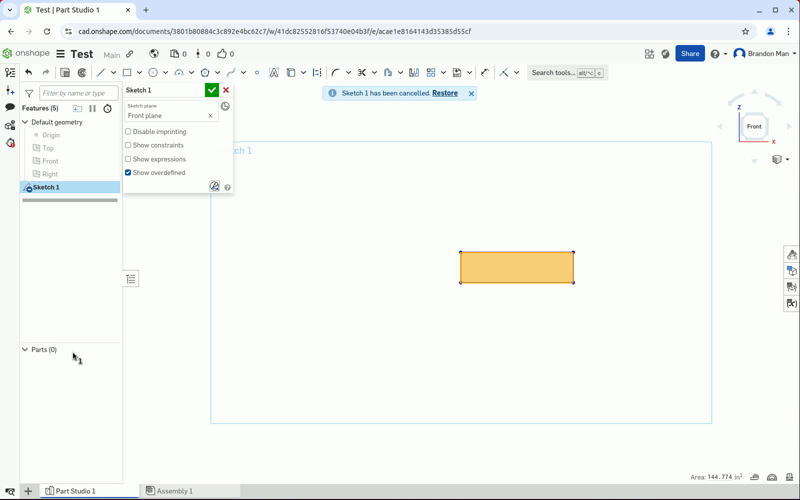
key(shift+y)
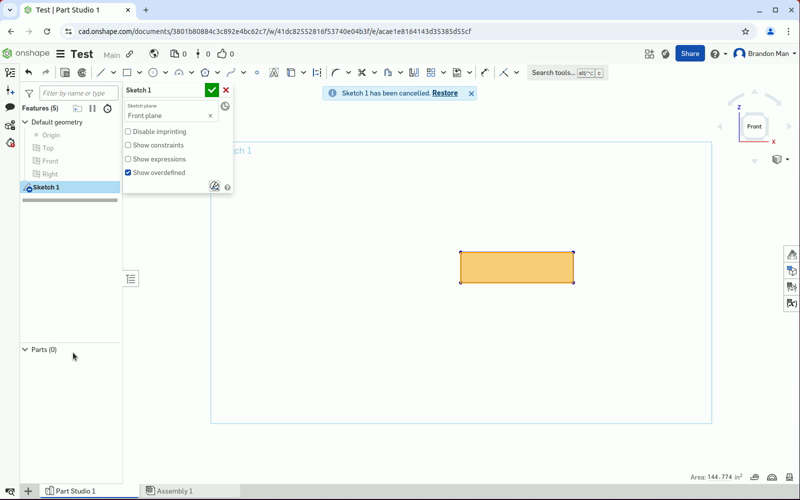
key(shift+e)
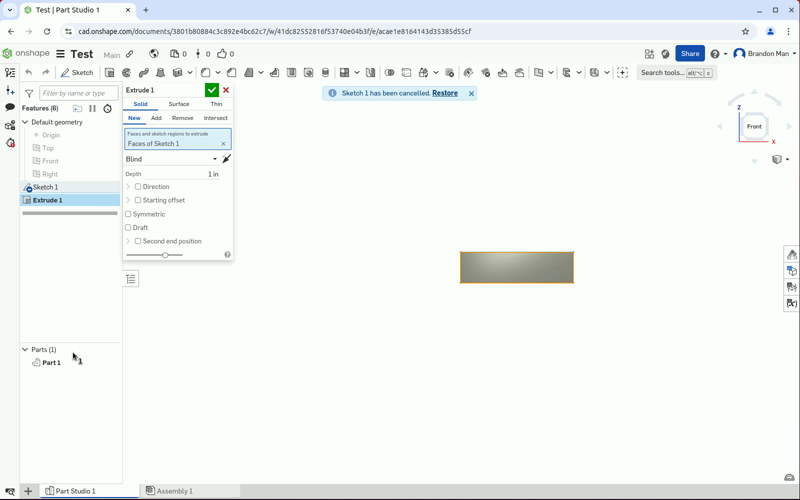
mouse_move(143, 106)
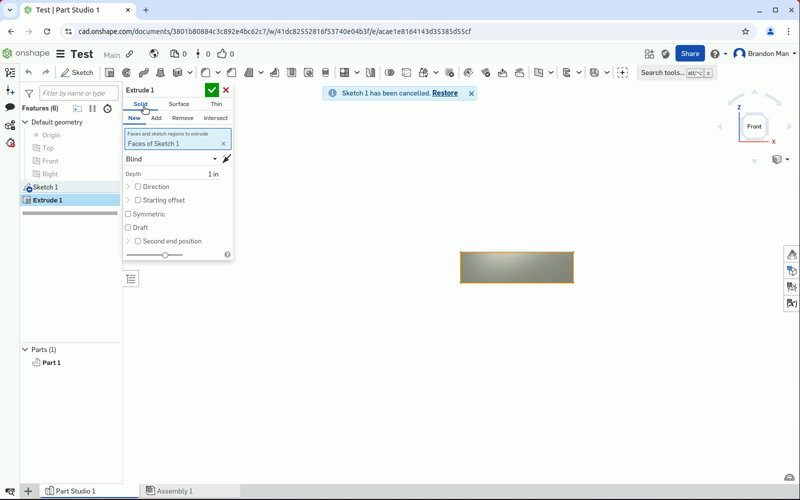
click(143, 106)
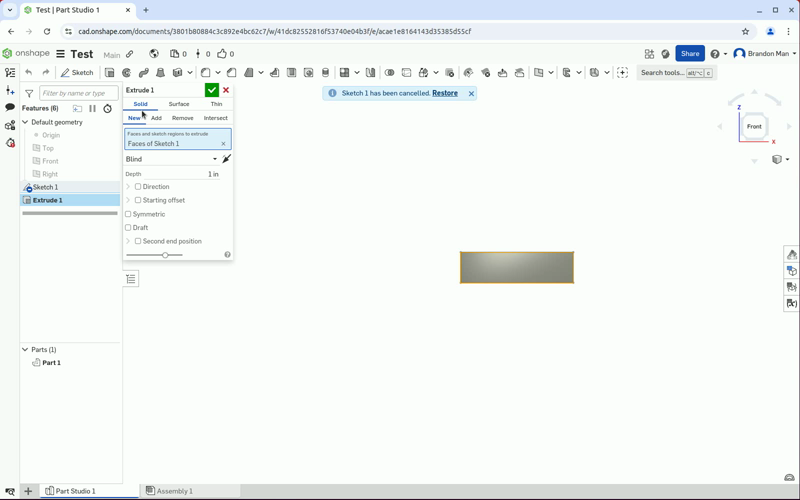
mouse_move(137, 120)
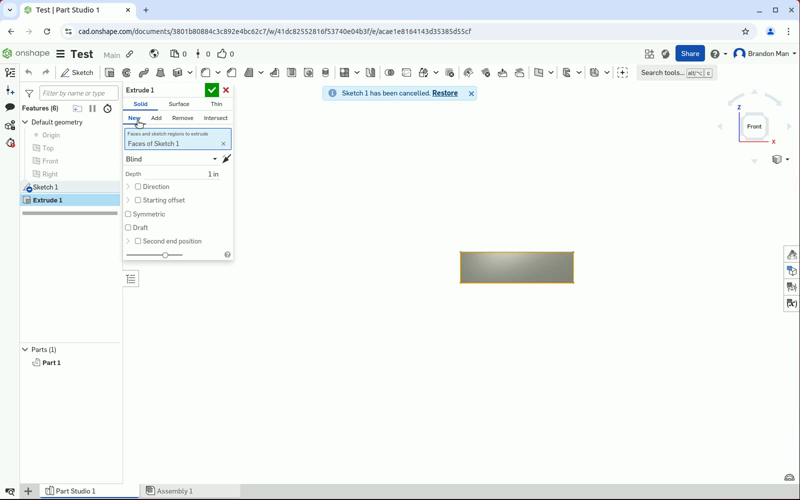
click(137, 120)
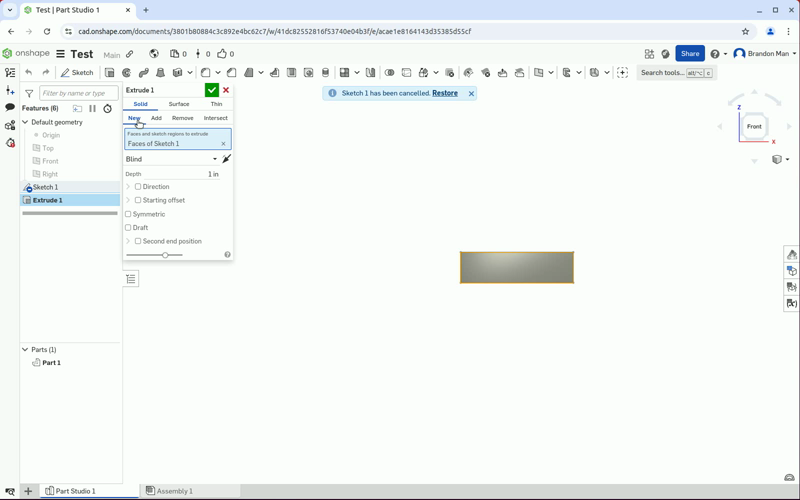
key(tab, 4)
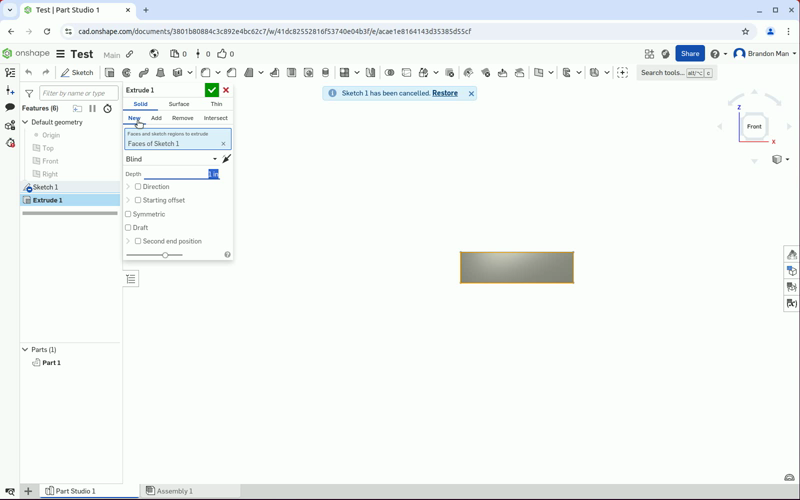
text(0.963)
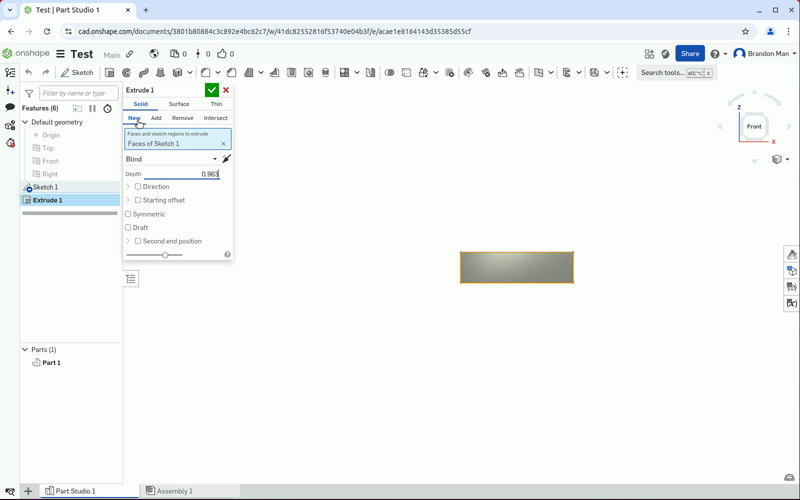
key(enter)
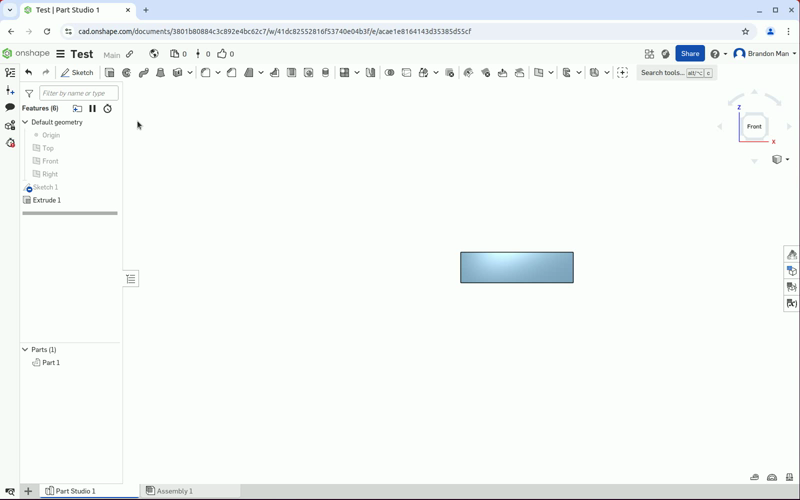
key(shift+h)
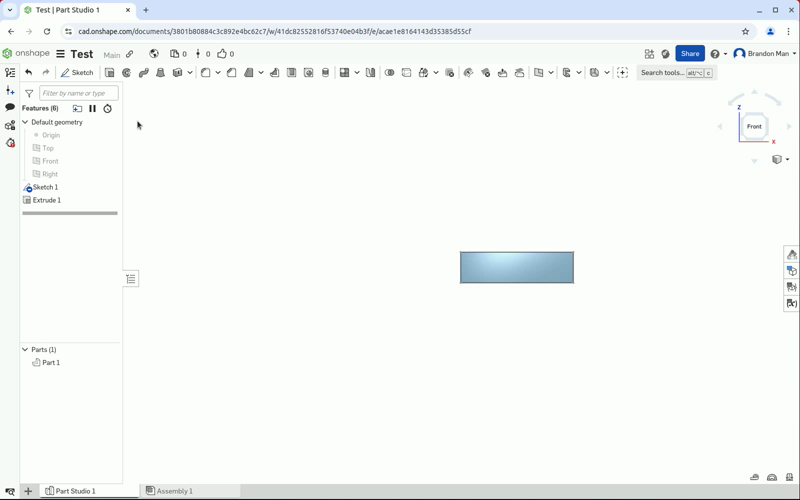
key(shift+h)
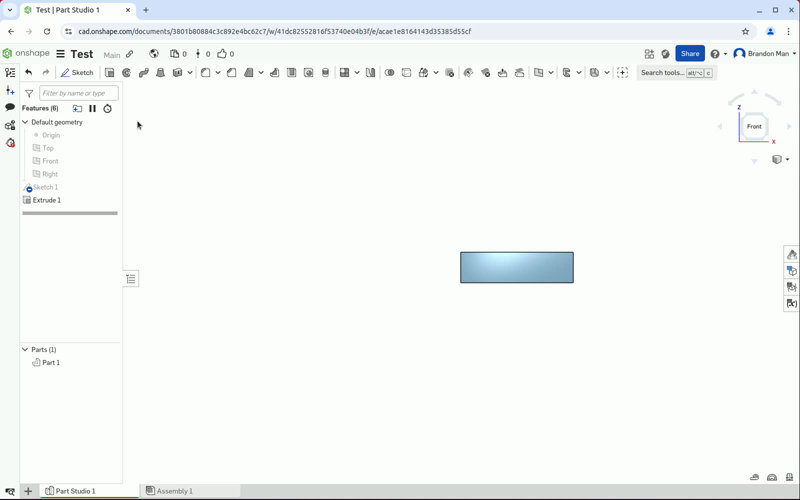
mouse_move(73, 189)
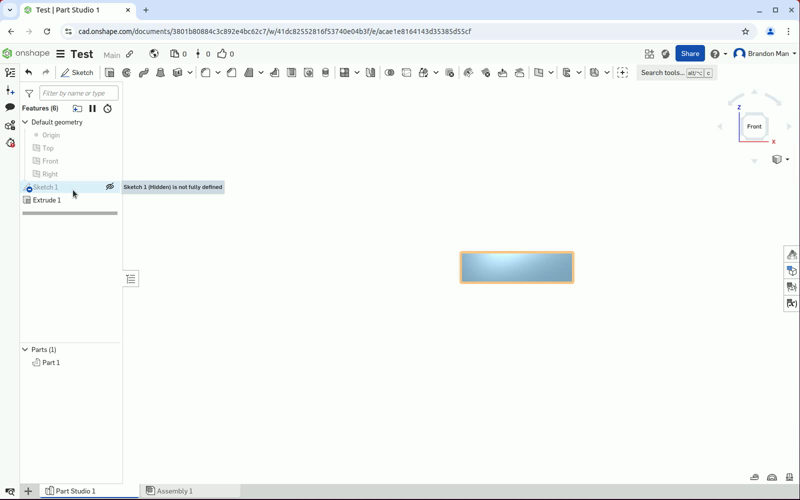
click(73, 189)
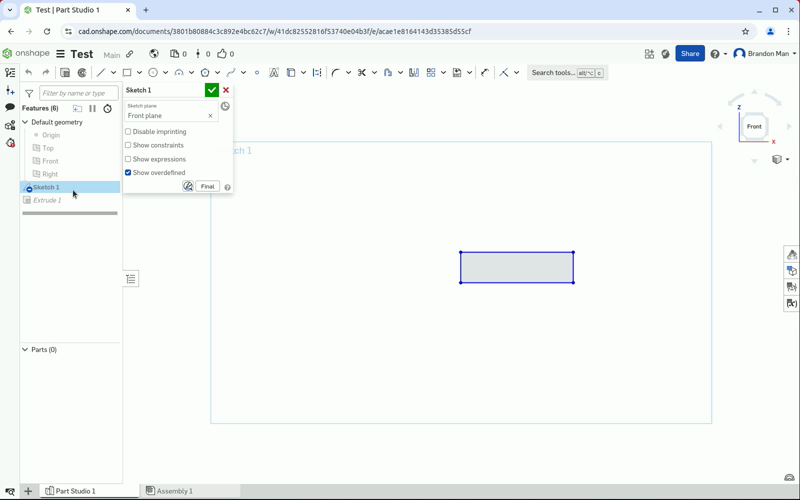
mouse_move(229, 92)
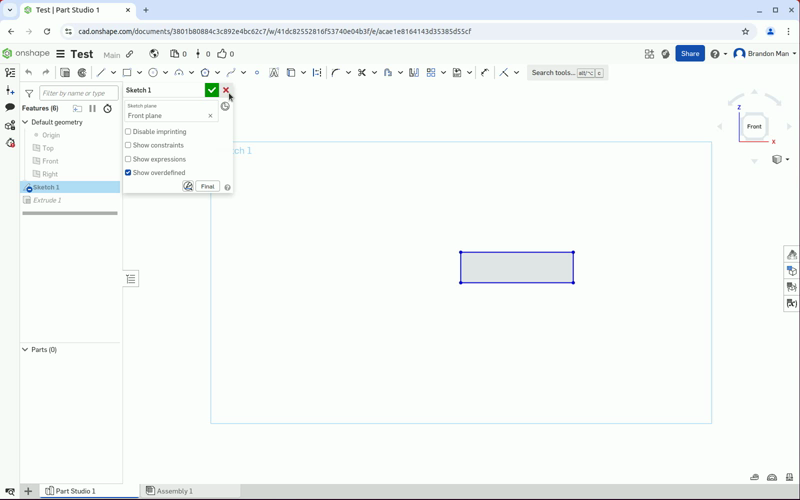
click(229, 92)
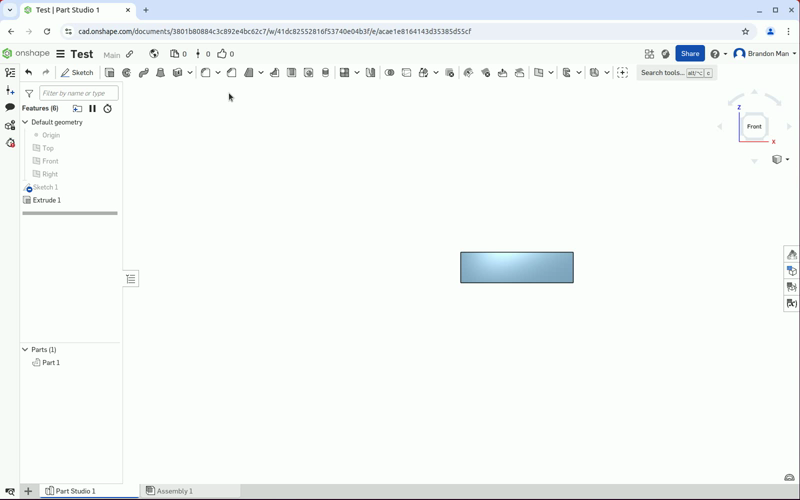
mouse_move(541, 75)
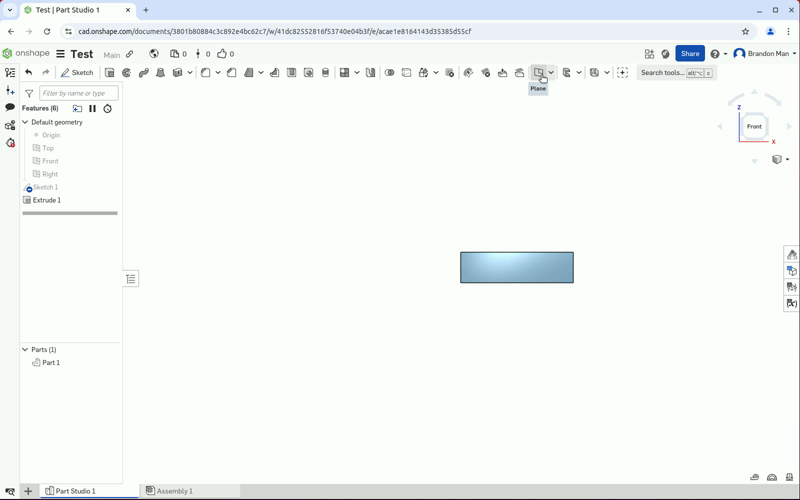
click(541, 75)
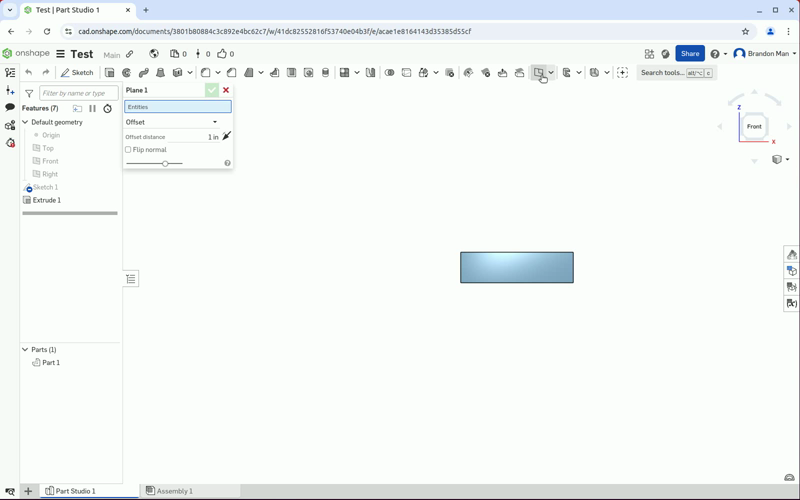
mouse_move(73, 163)
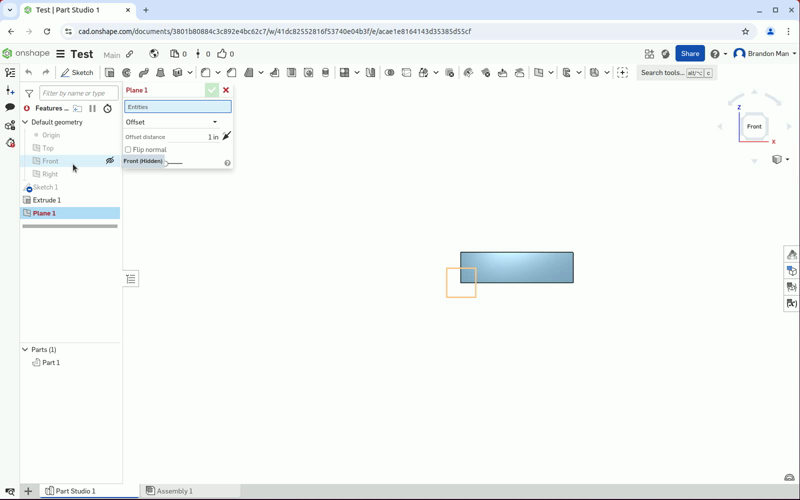
click(73, 163)
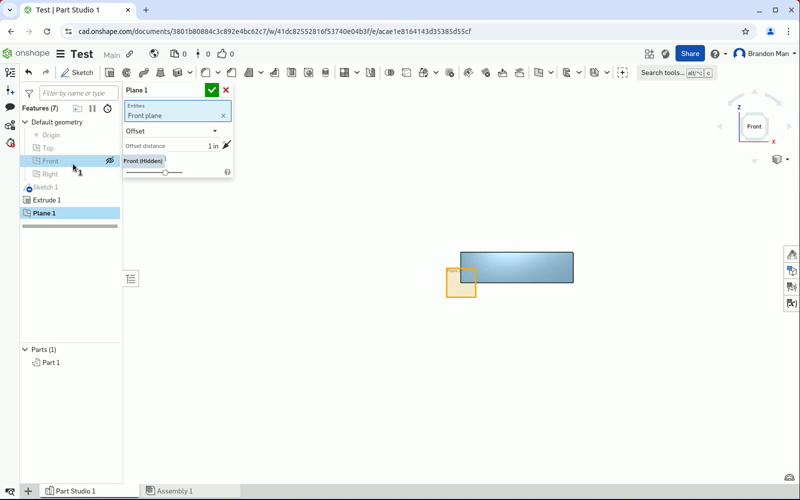
key(tab, 2)
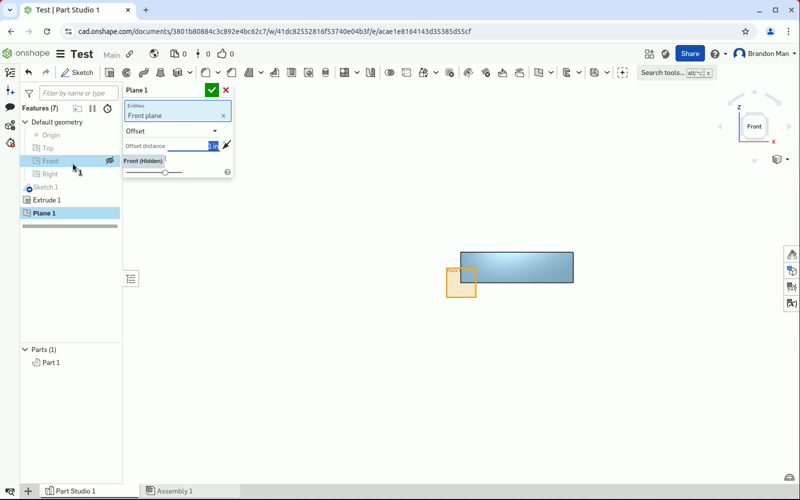
text(0.955)
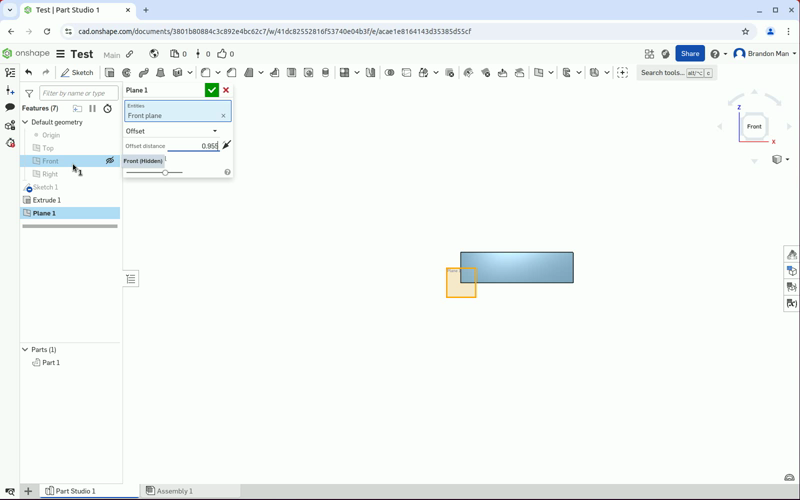
key(enter, 2)
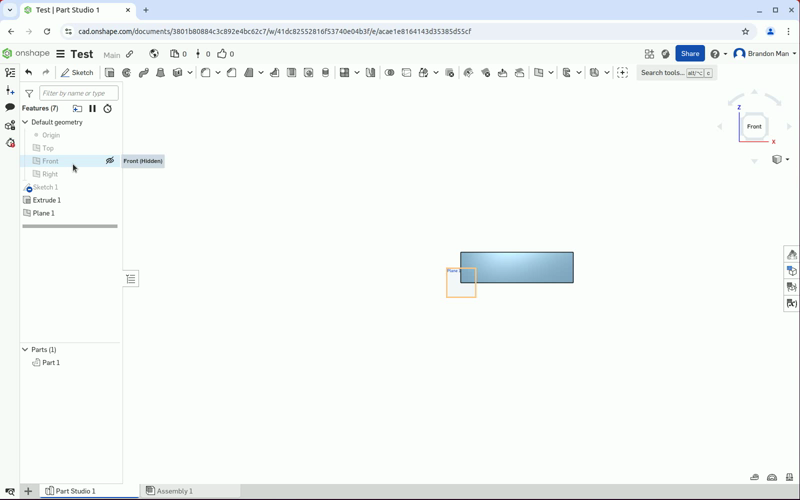
key(shift+s)
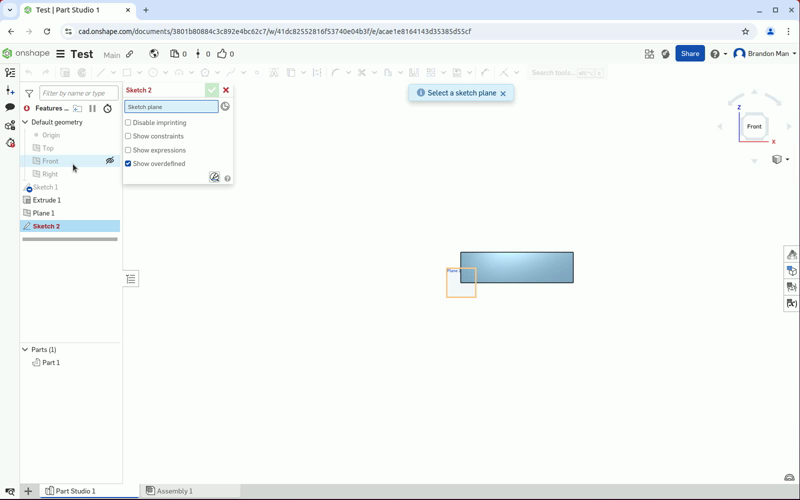
mouse_move(73, 215)
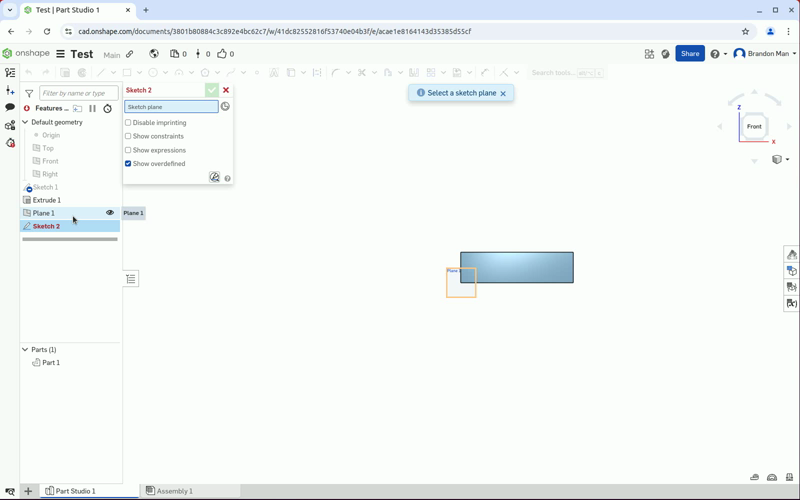
click(73, 215)
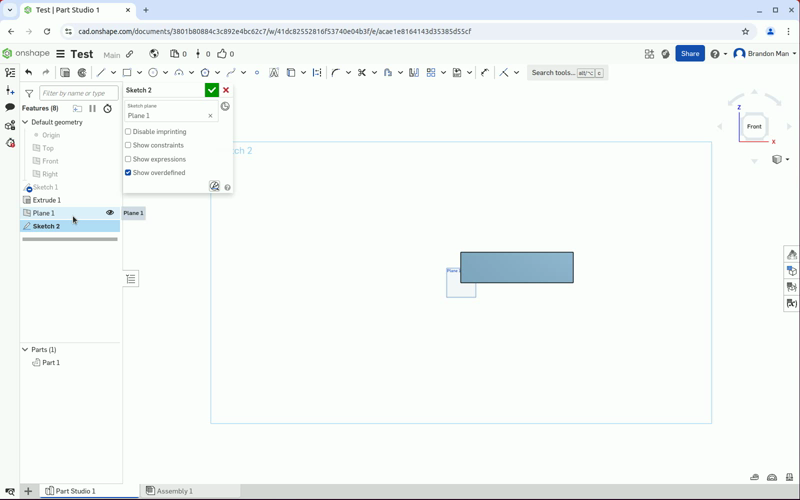
mouse_move(73, 352)
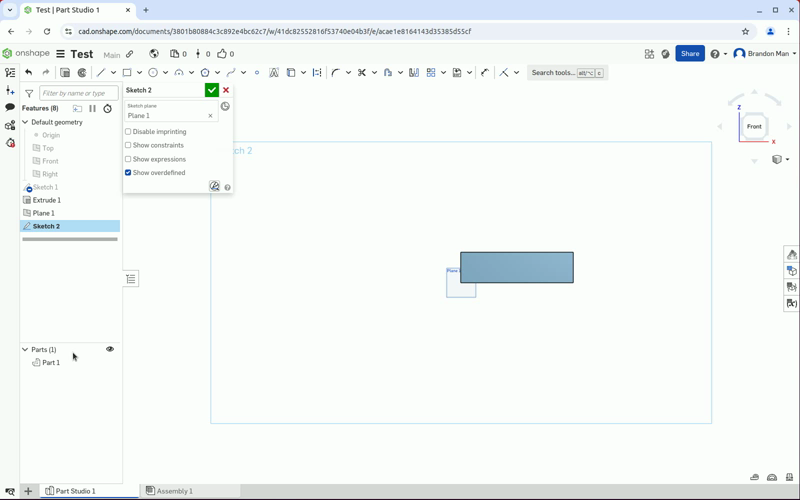
key(y)
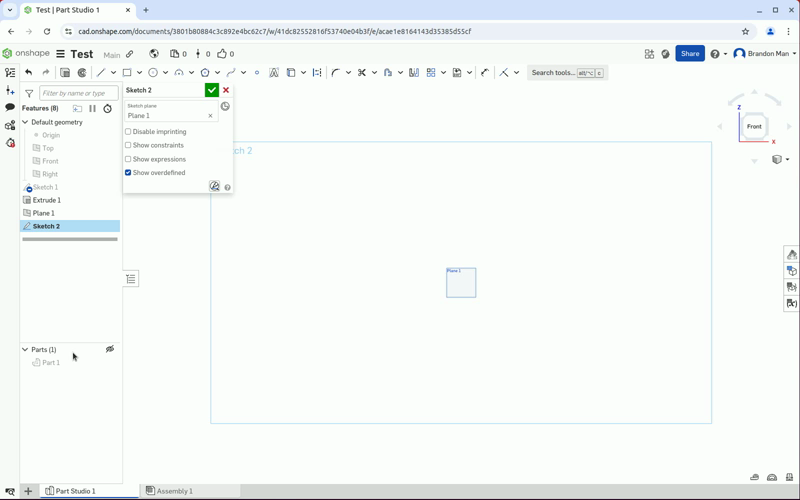
key(c)
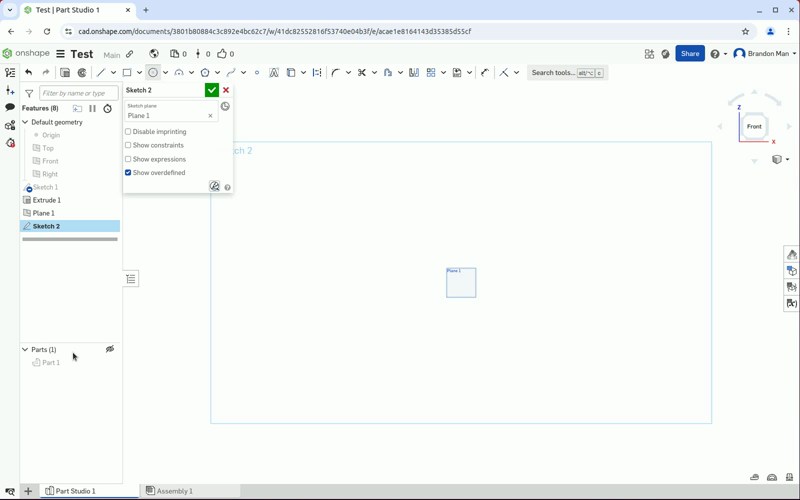
key_down(shift)
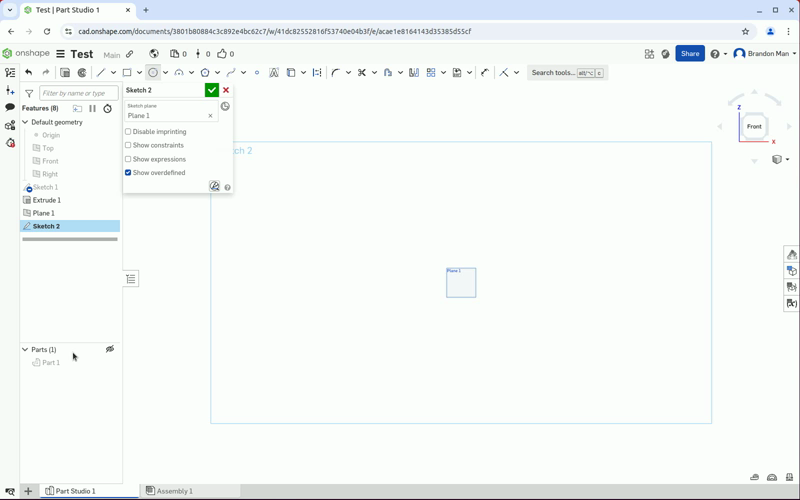
mouse_move(517, 267)
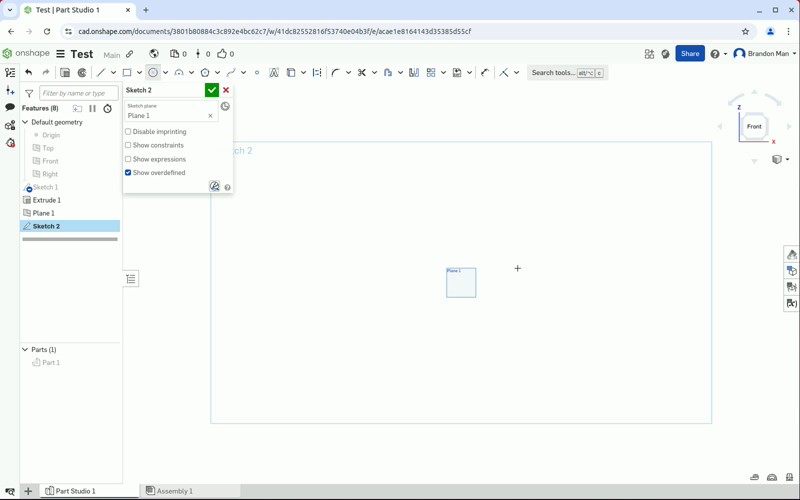
click(517, 267)
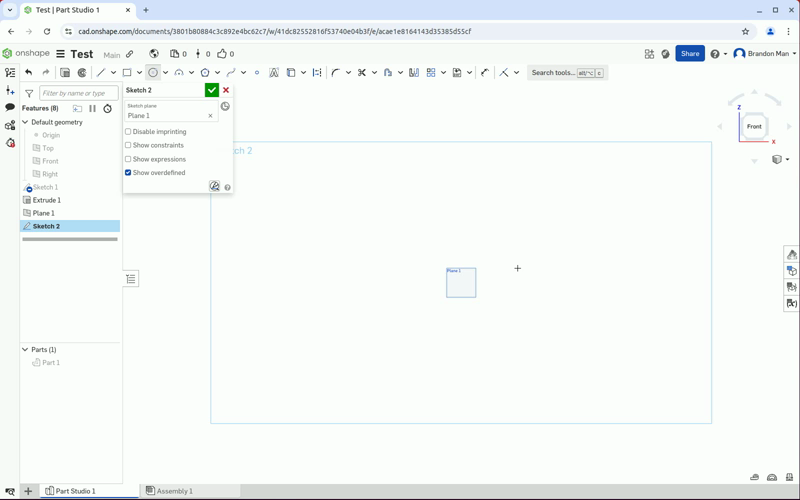
key_up(shift)
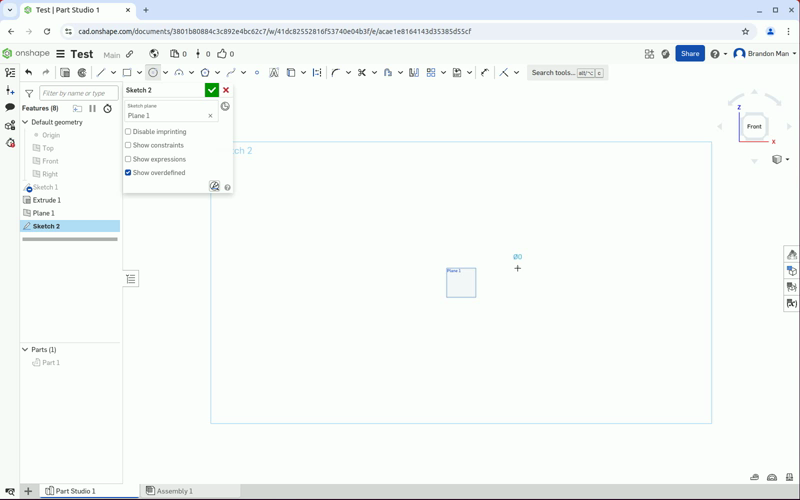
mouse_move(522, 267)
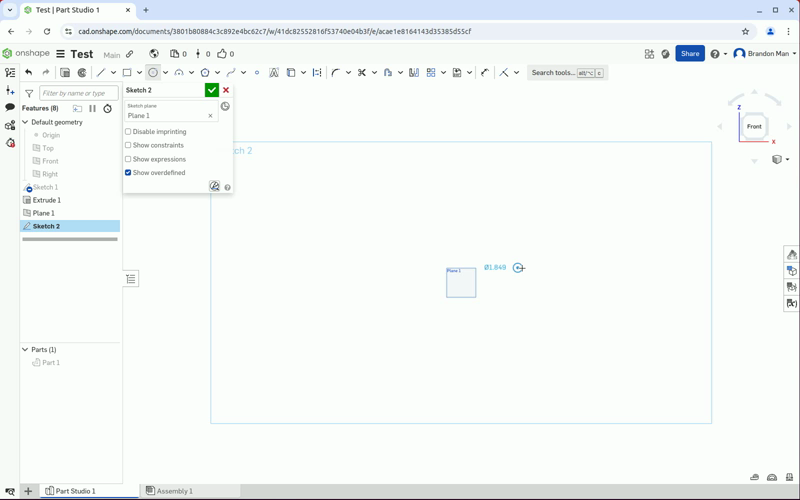
click(522, 267)
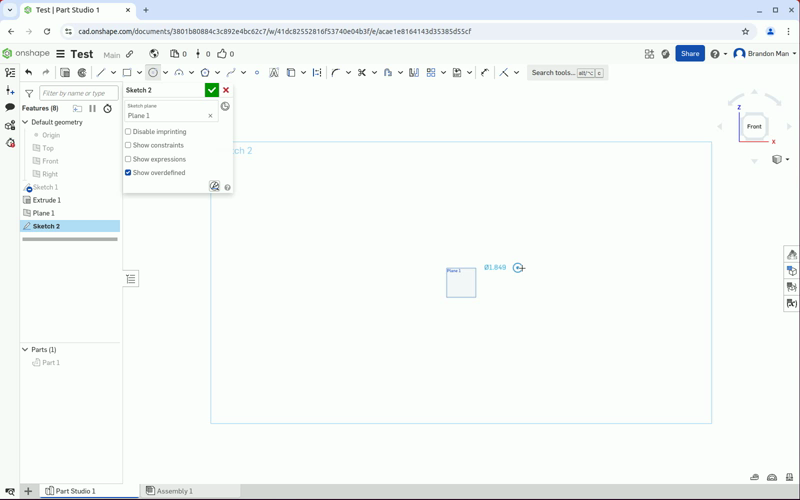
key(esc)
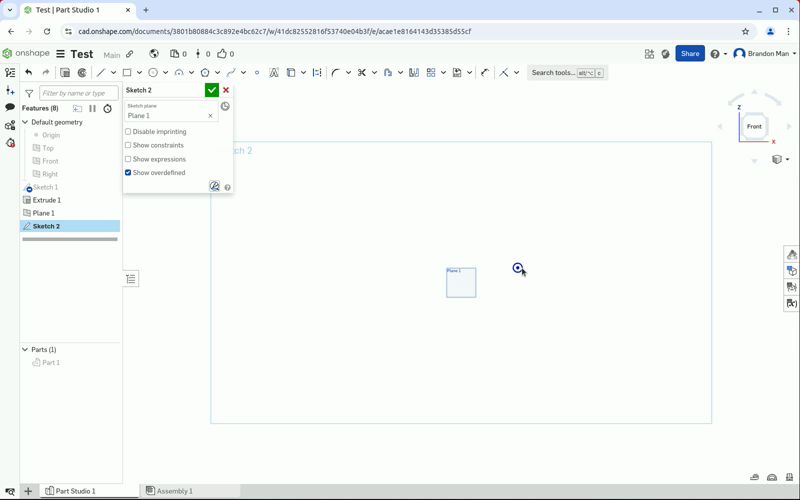
mouse_move(517, 267)
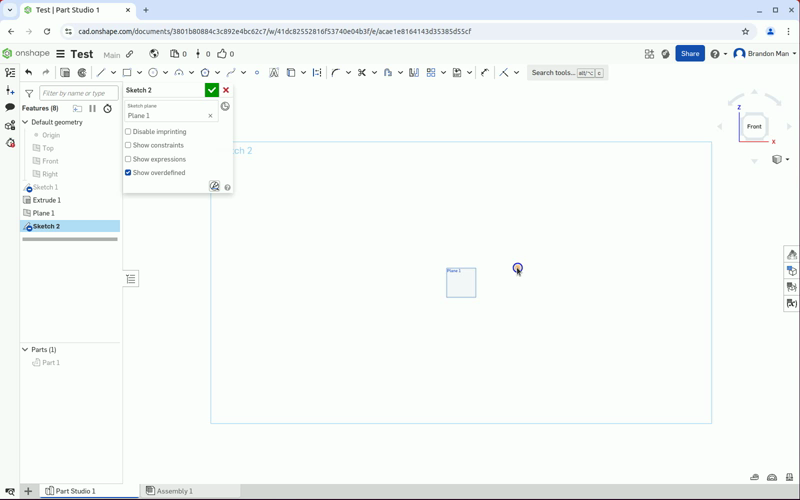
scroll(6)
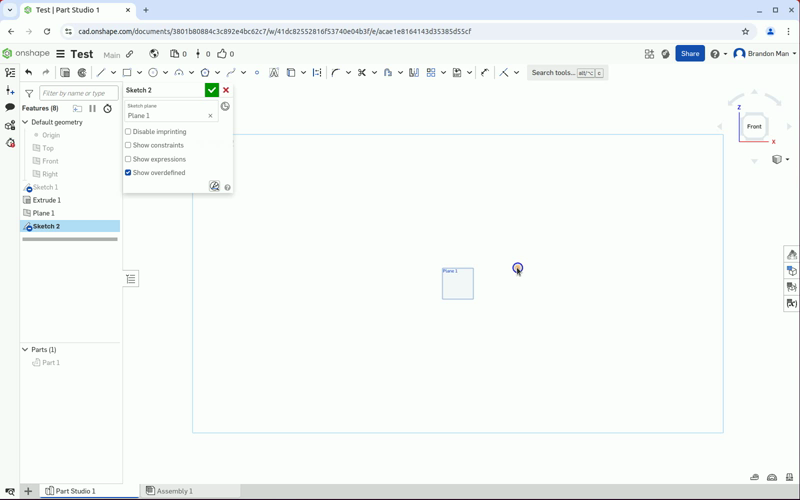
scroll(6)
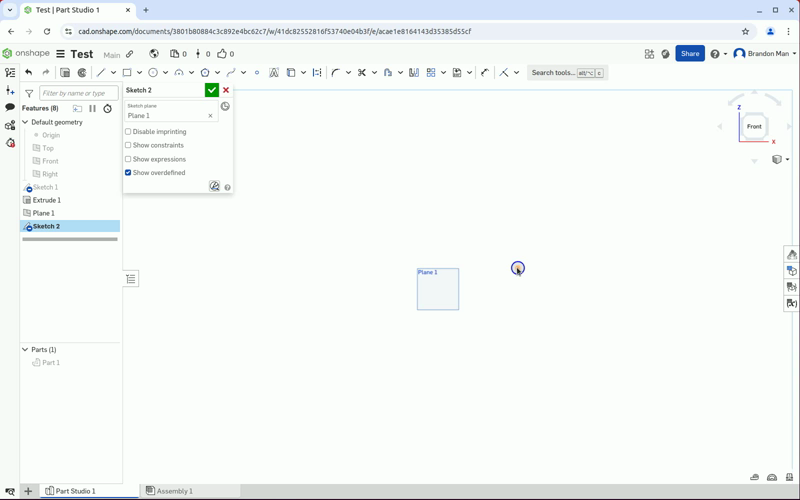
scroll(6)
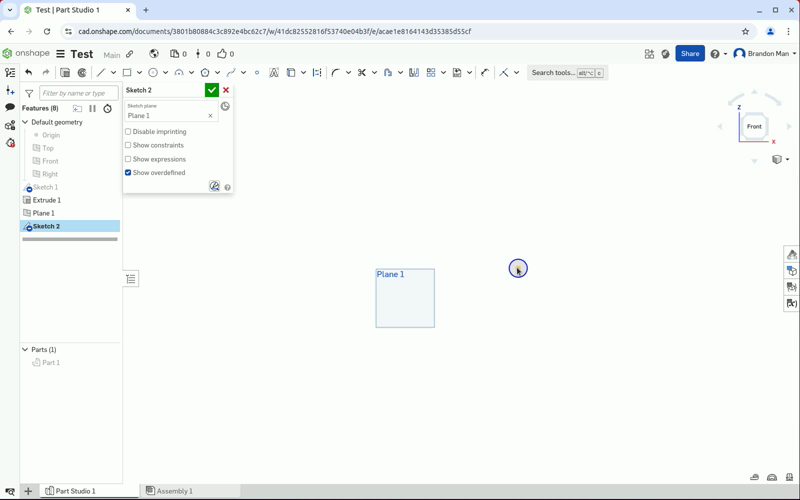
scroll(6)
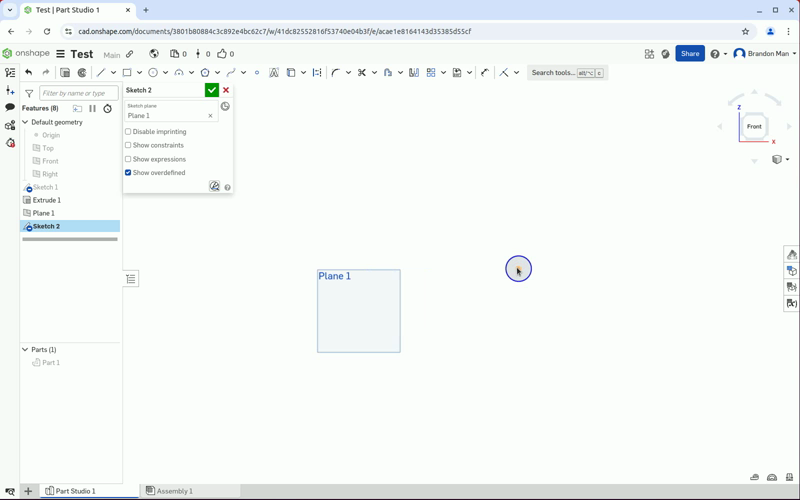
scroll(6)
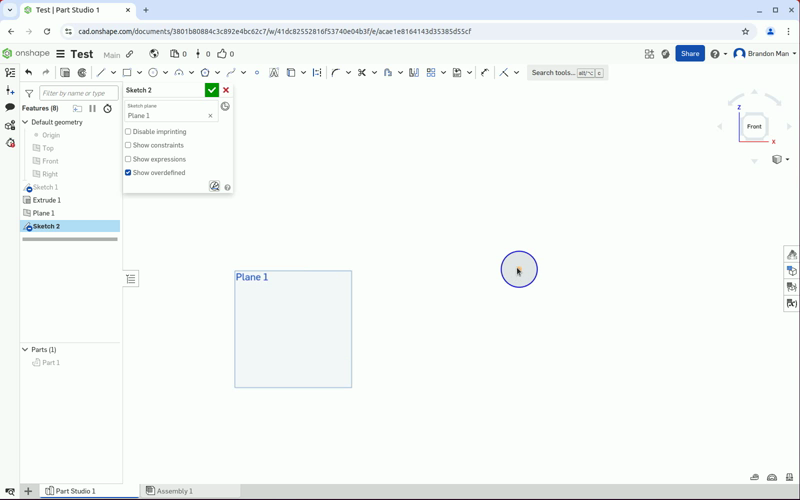
scroll(6)
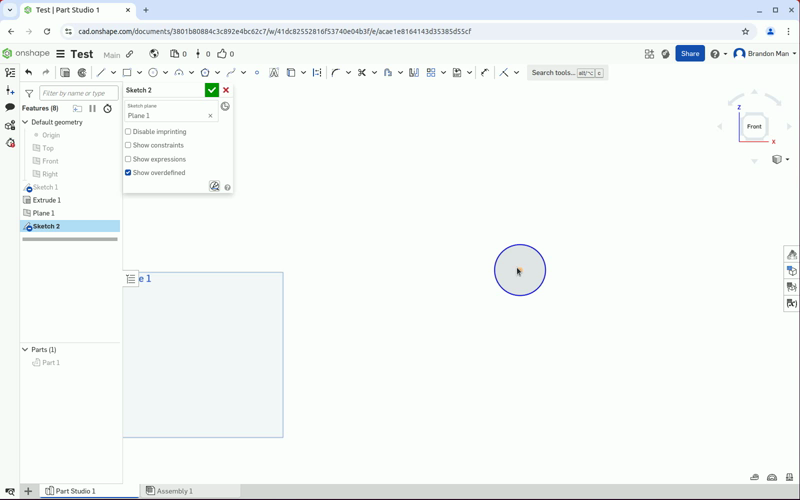
scroll(6)
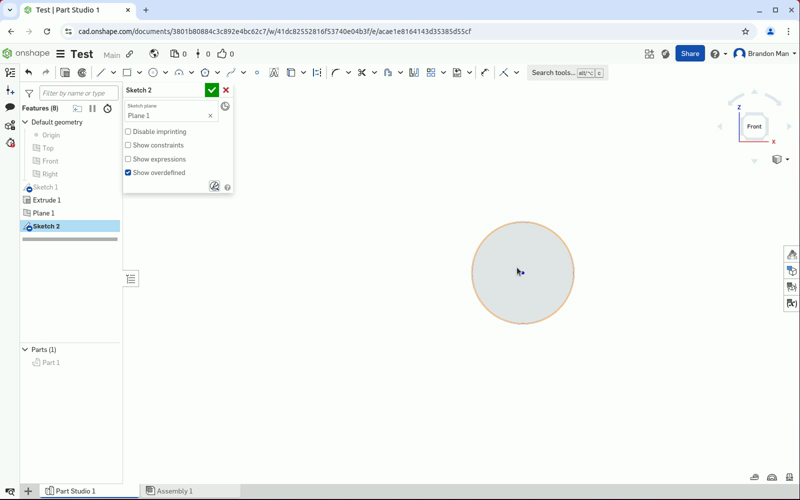
click(517, 267)
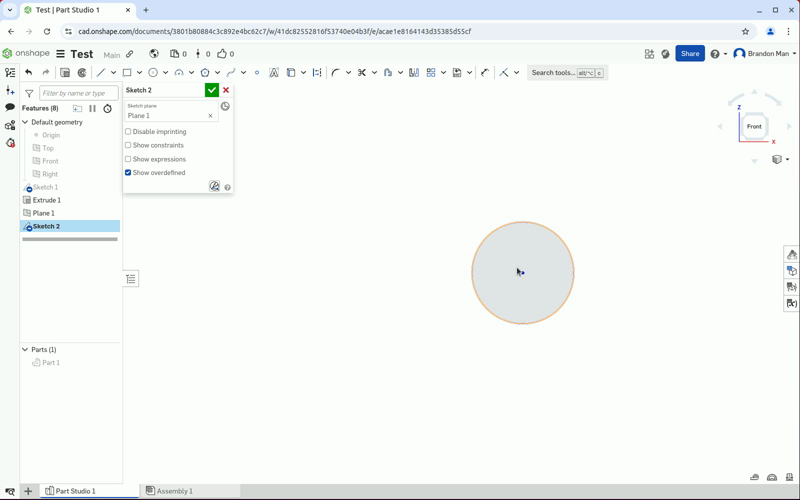
scroll(-6)
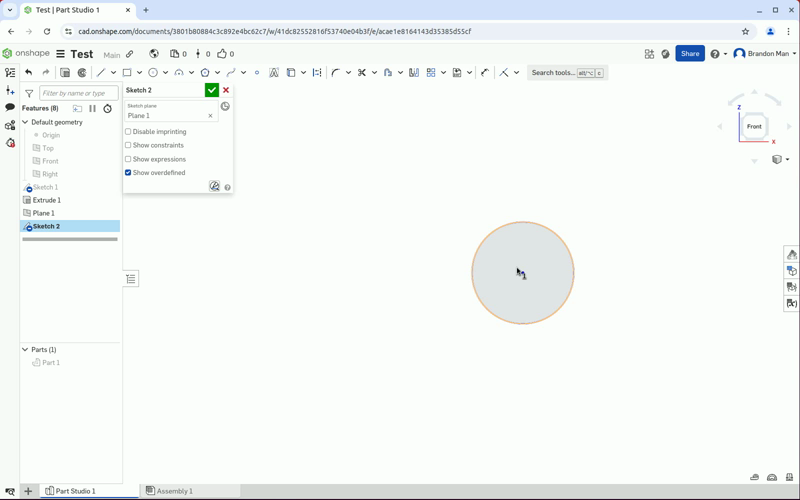
scroll(-6)
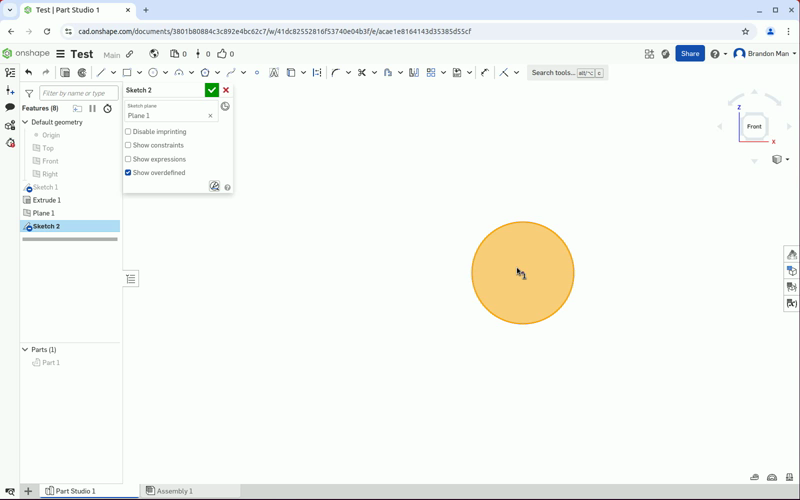
scroll(-6)
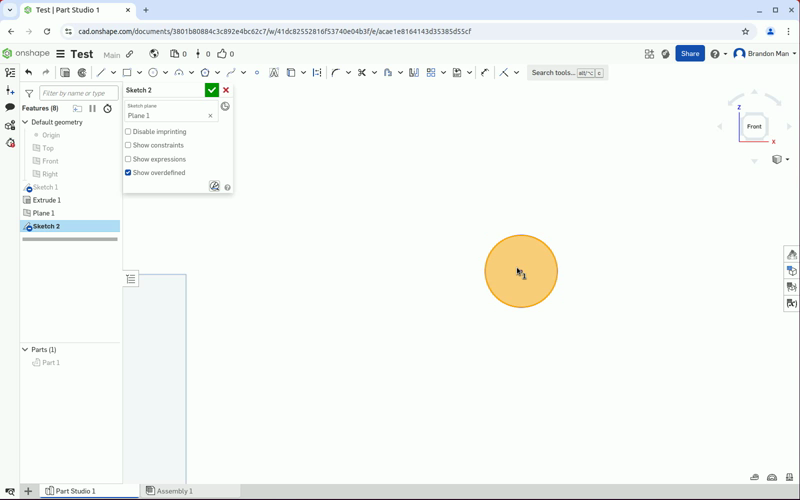
scroll(-6)
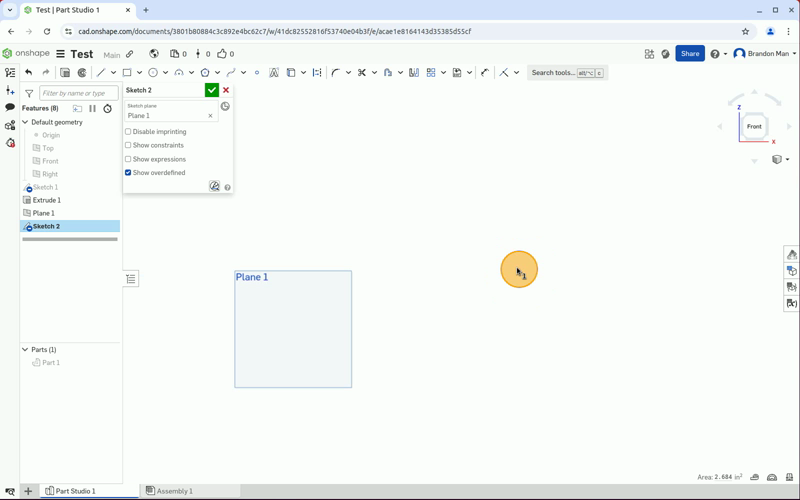
scroll(-6)
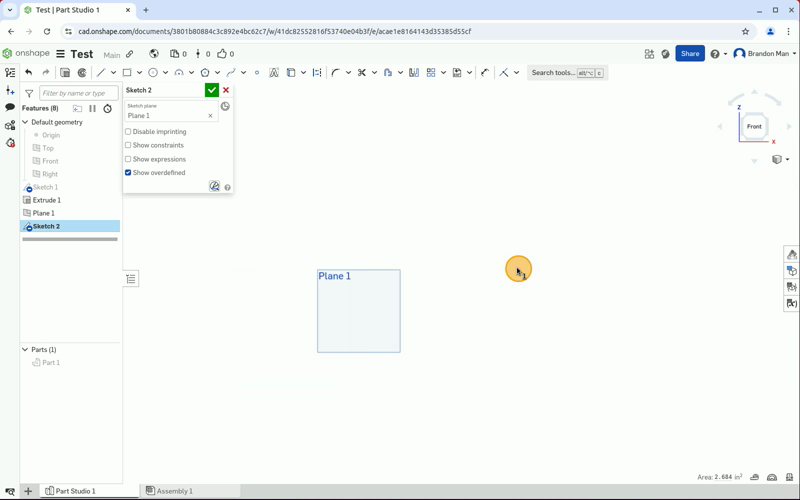
scroll(-6)
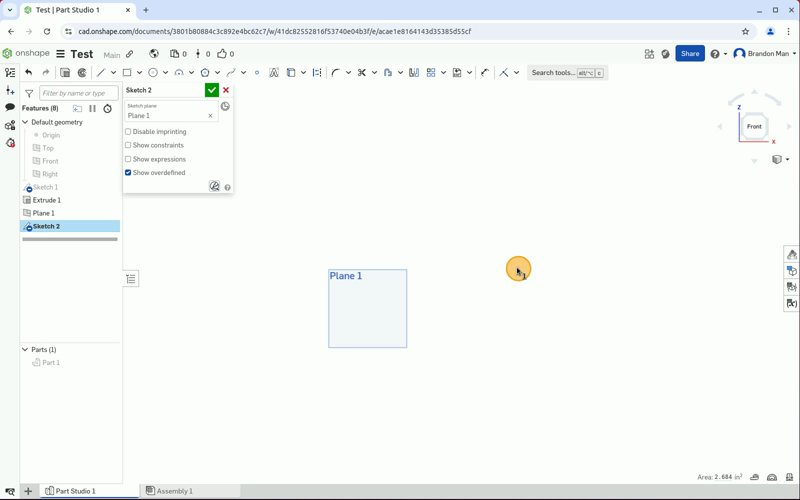
scroll(-6)
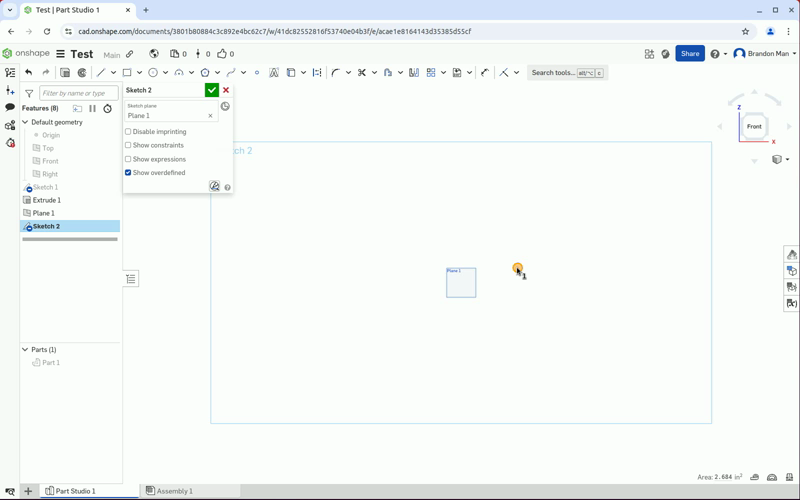
mouse_move(73, 352)
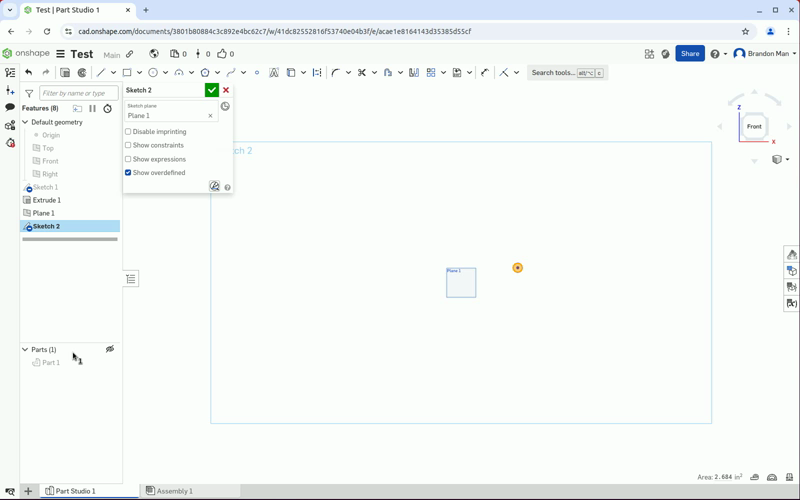
key(shift+y)
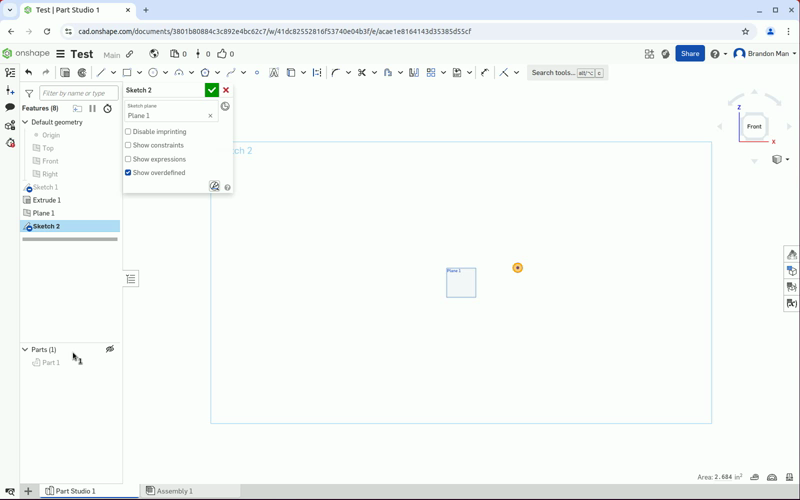
key(shift+e)
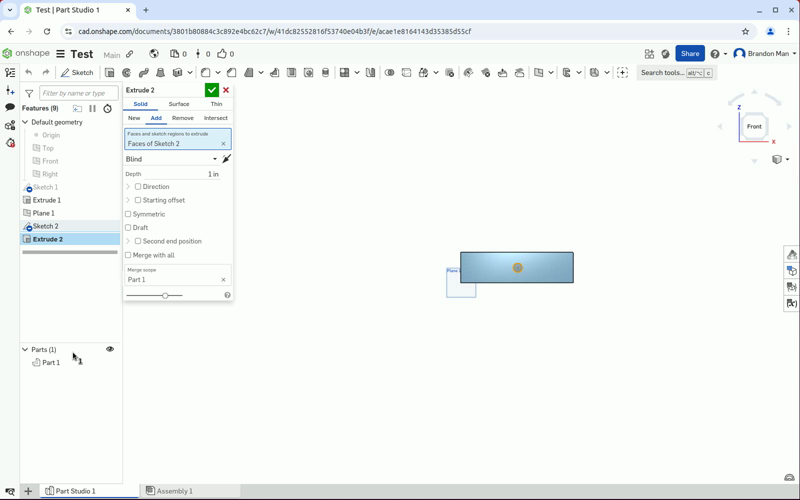
mouse_move(143, 106)
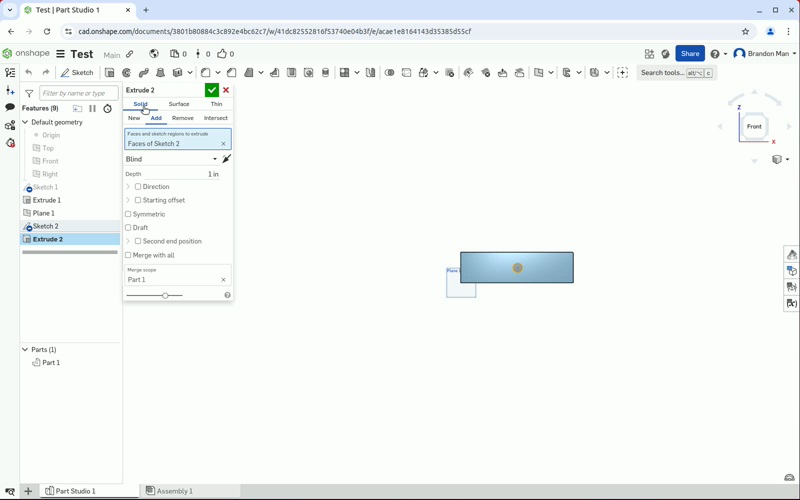
click(143, 106)
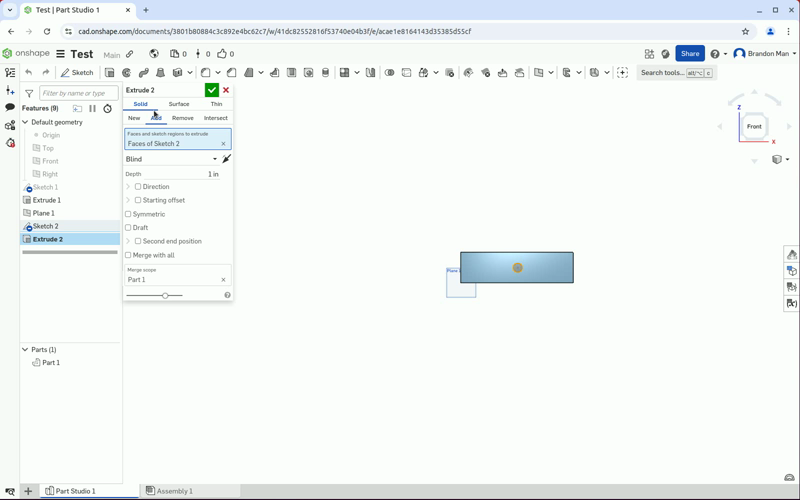
mouse_move(186, 120)
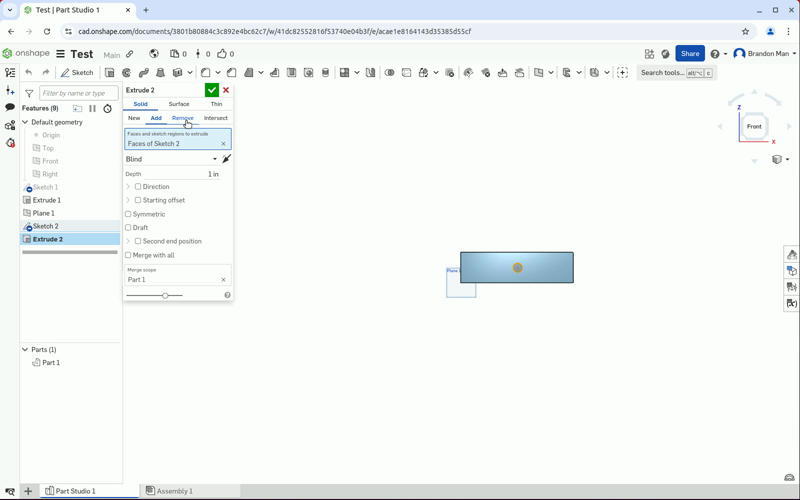
click(186, 120)
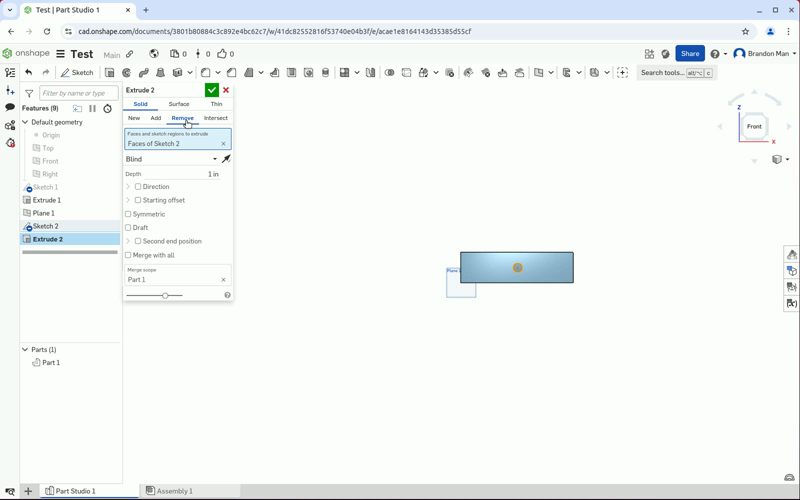
key(tab, 4)
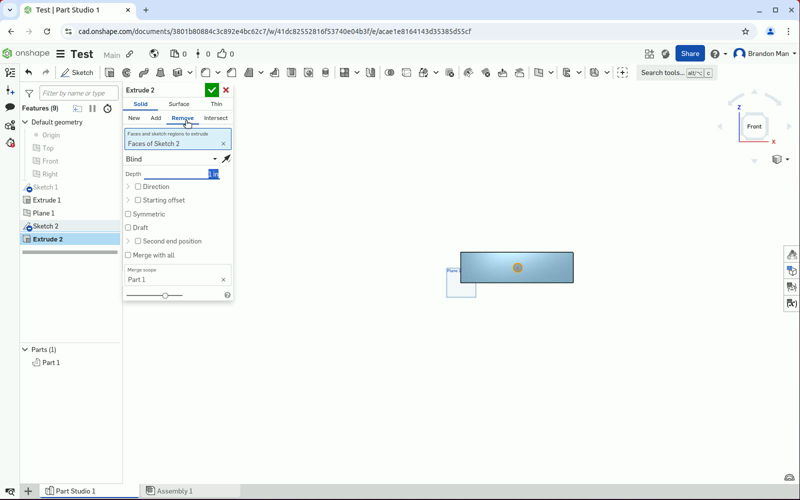
text(5.296)
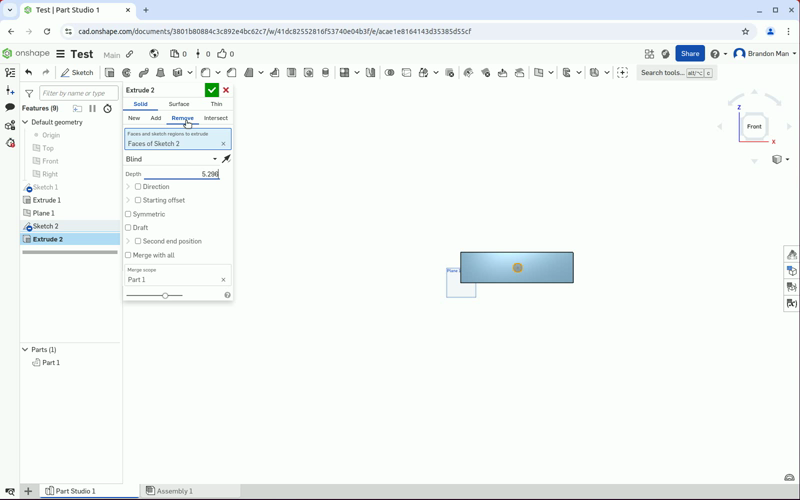
key(tab, 6)
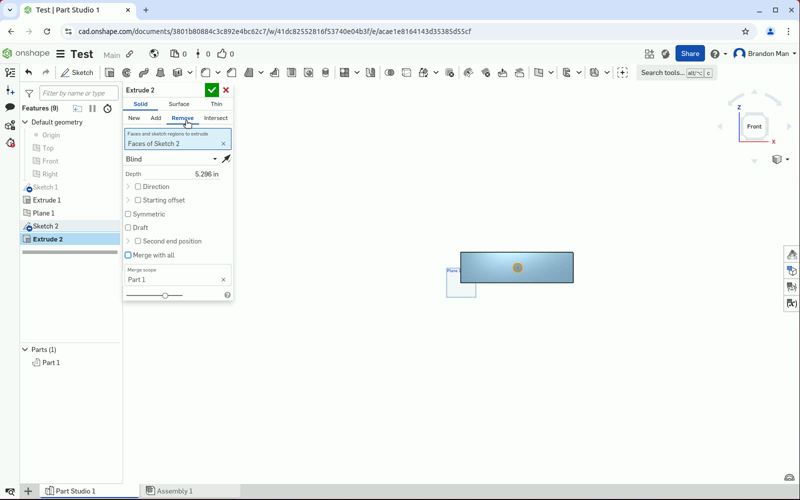
key(space)
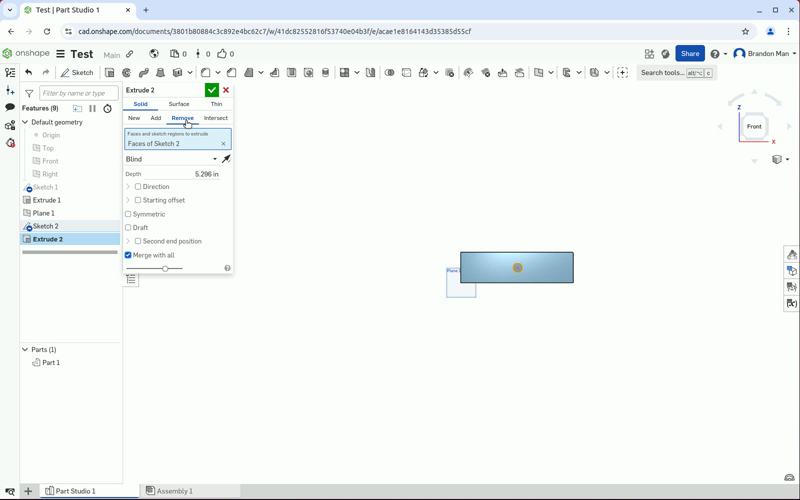
key(enter)
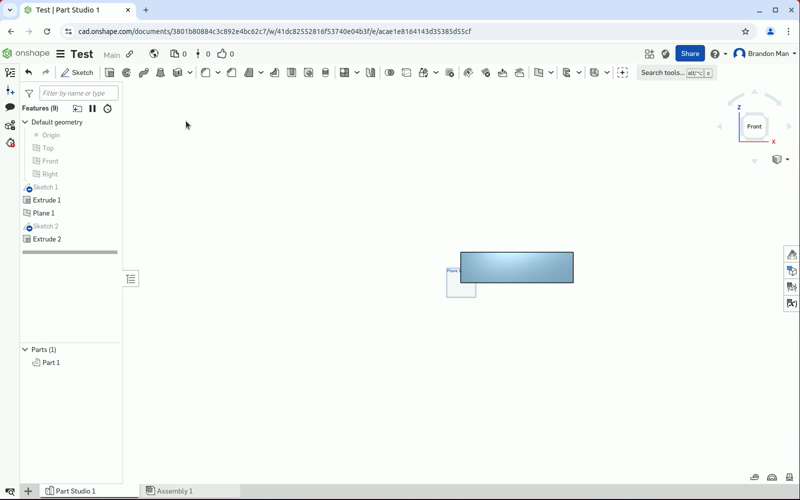
key(shift+h)
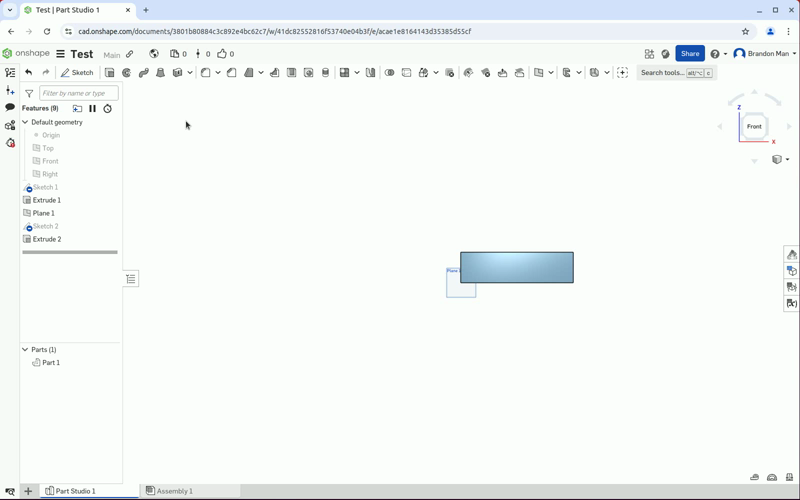
key(shift+h)
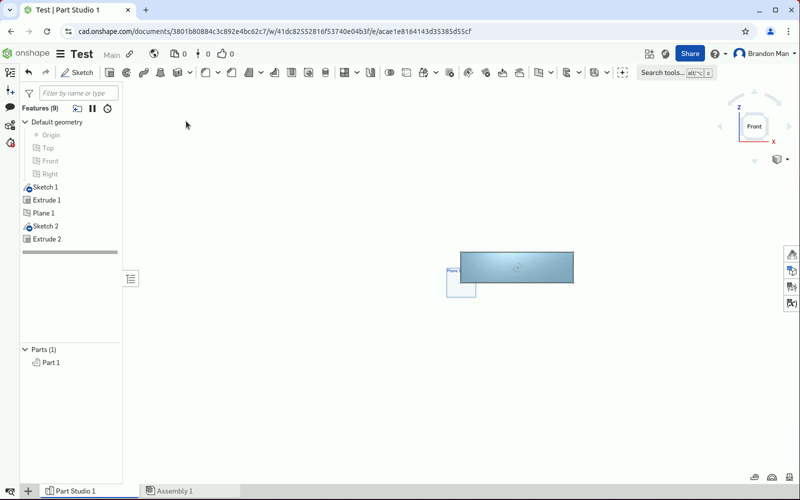
key(shift+7)
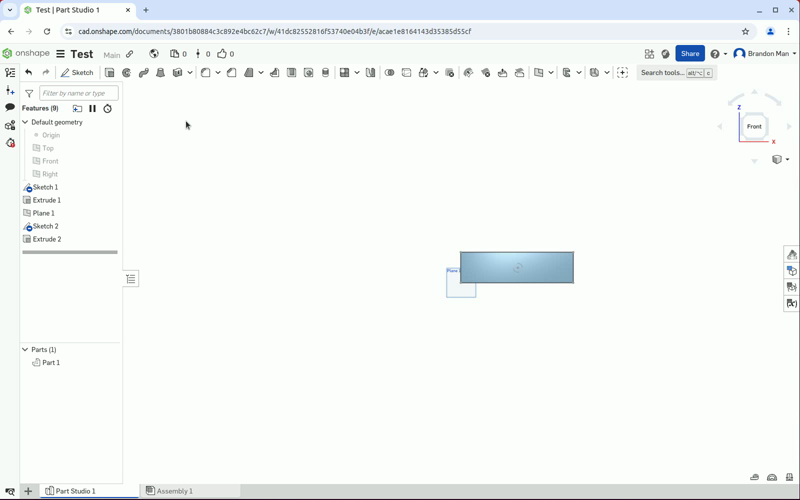
key(left, 2)
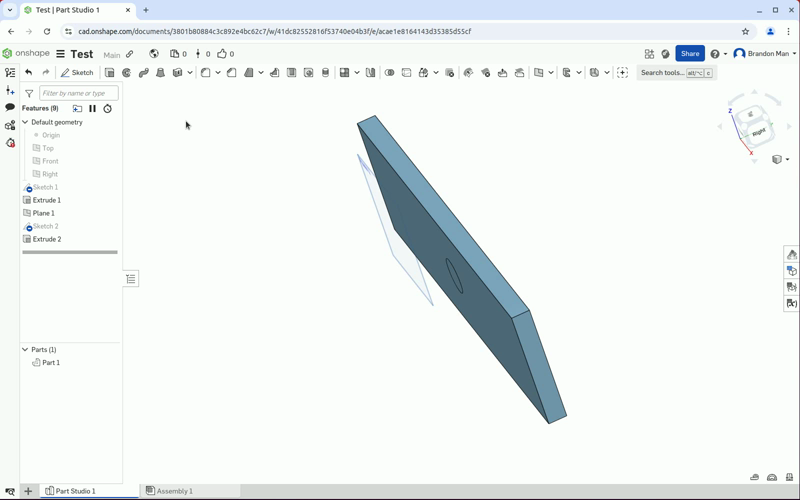
key(down, 2)
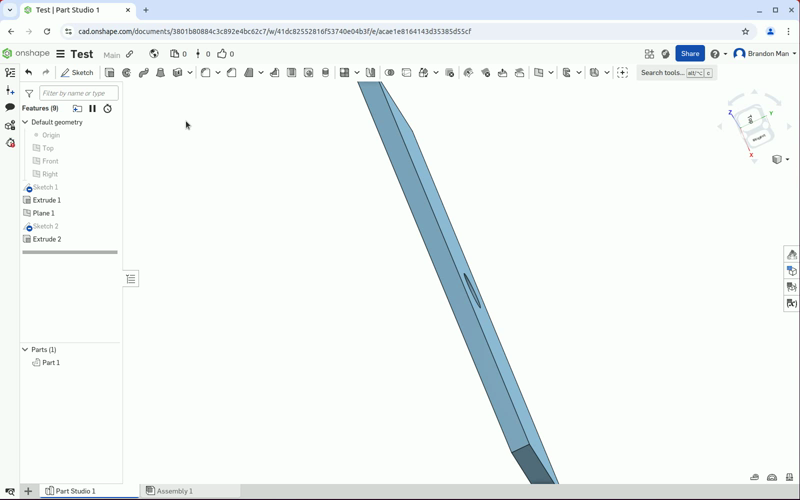
key(up, 2)
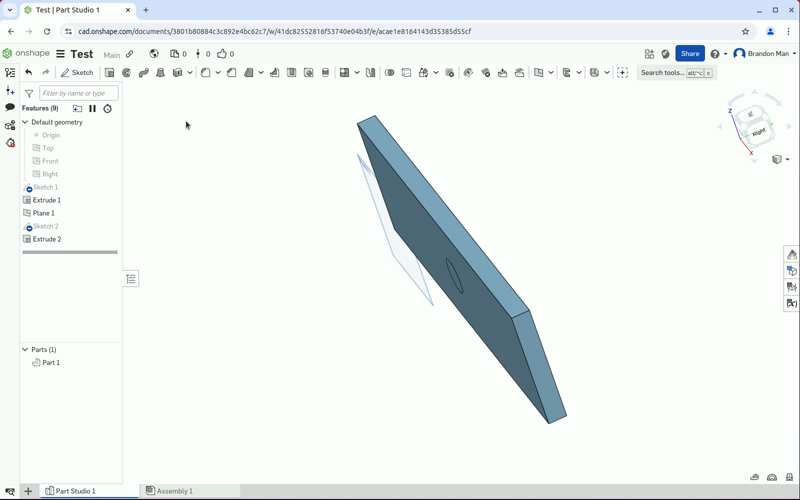
key(right, 2)
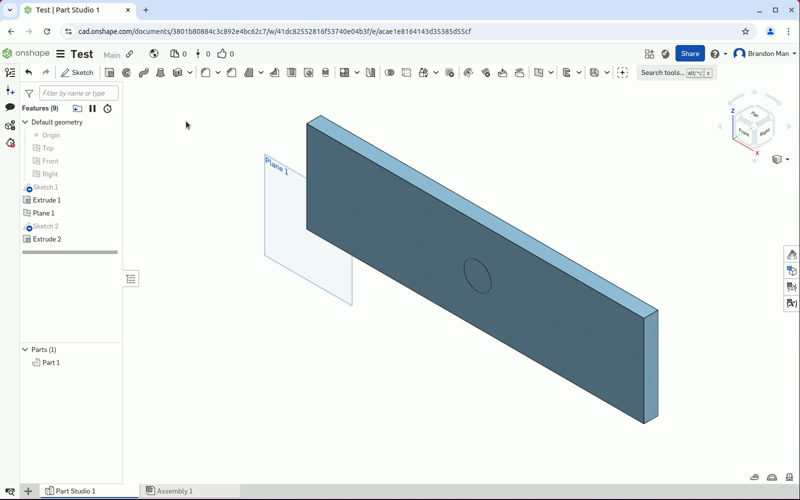
mouse_move(73, 189)
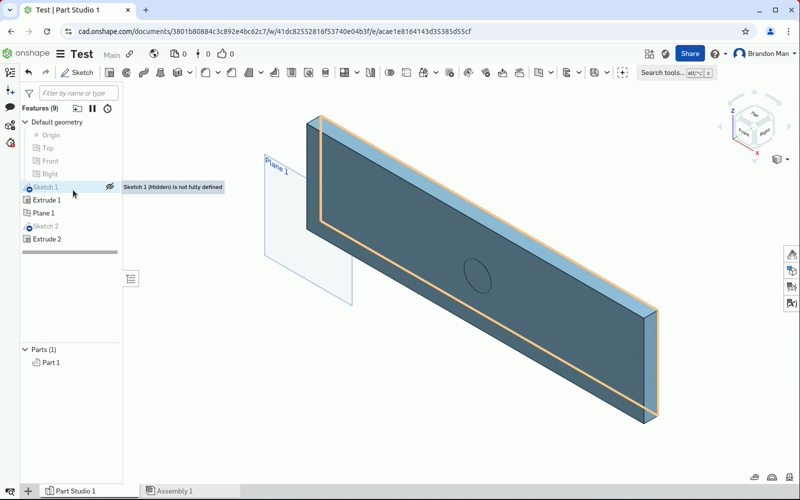
click(73, 189)